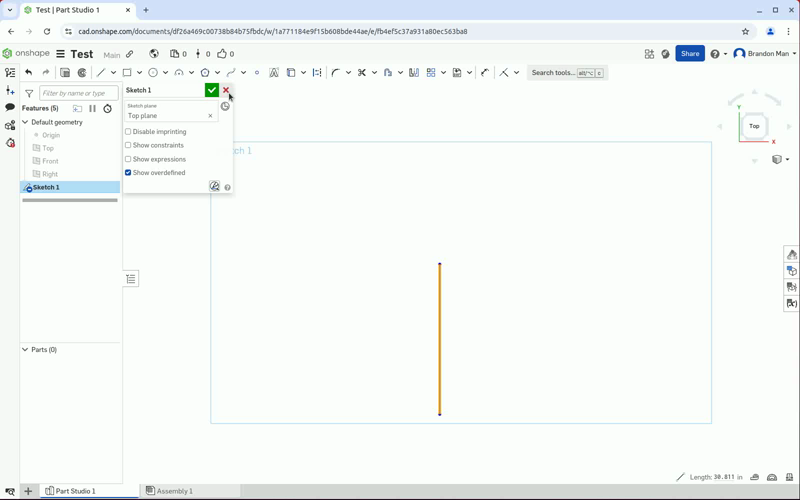
key(shift+h)
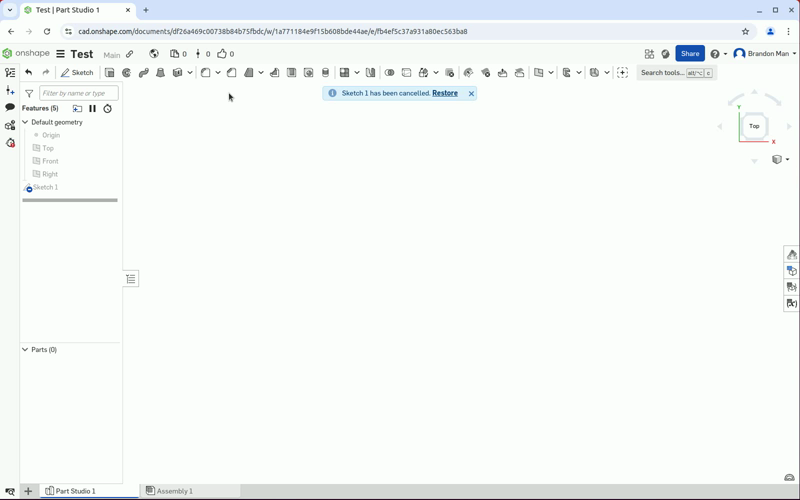
mouse_move(73, 352)
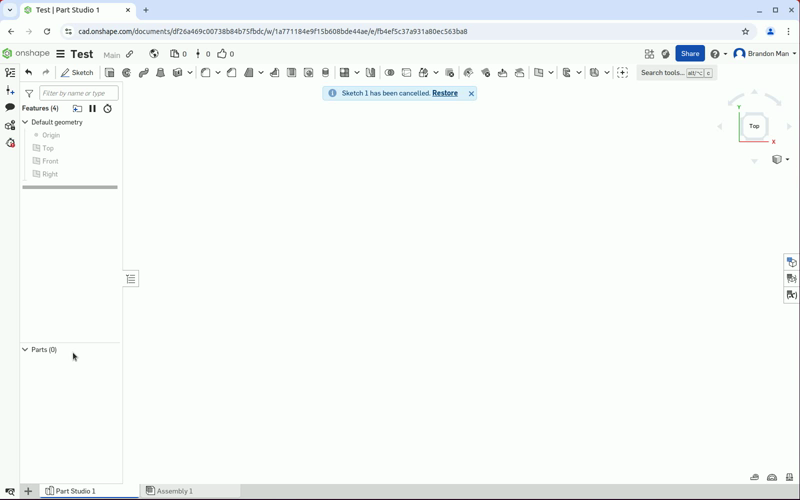
key(y)
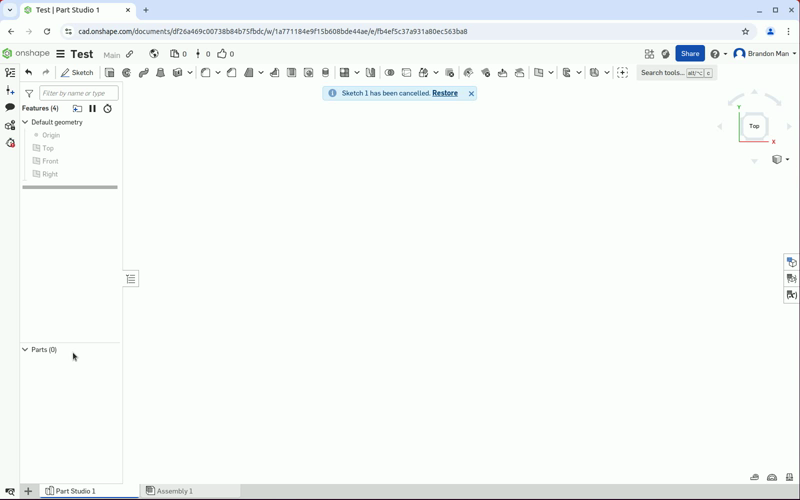
key(shift+p)
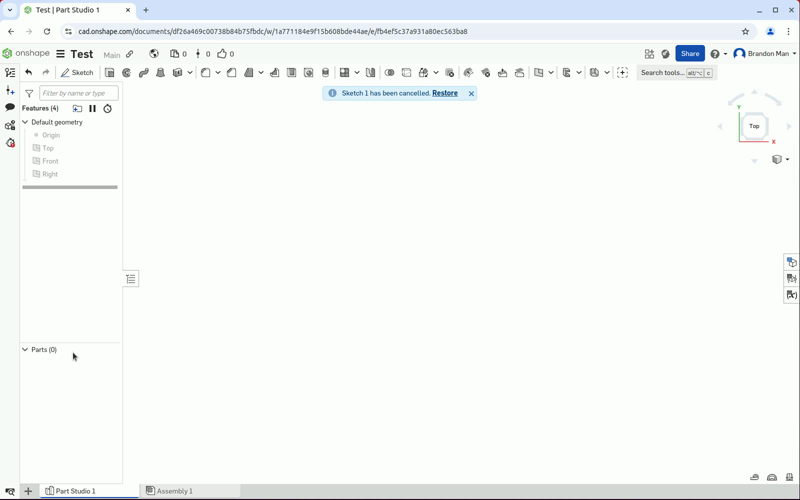
key(space)
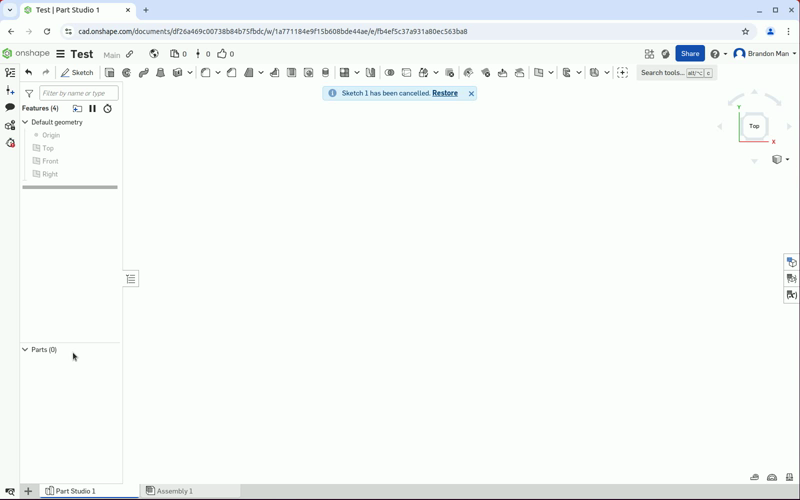
key_down(shift)
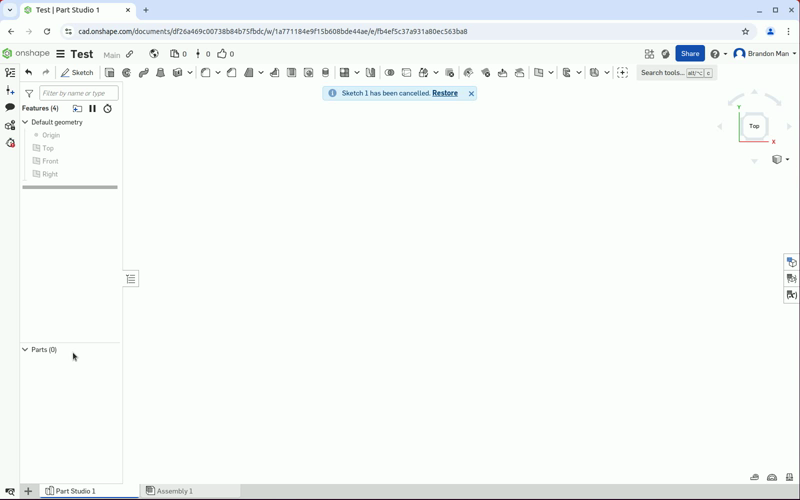
key(up)
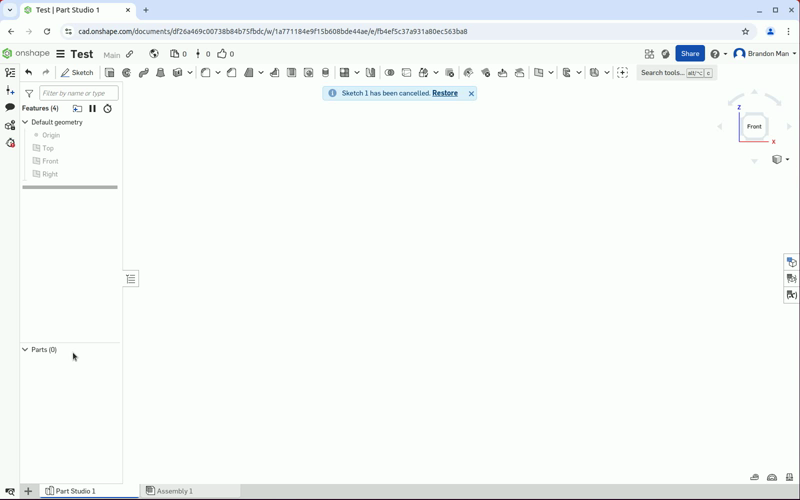
key_up(shift)
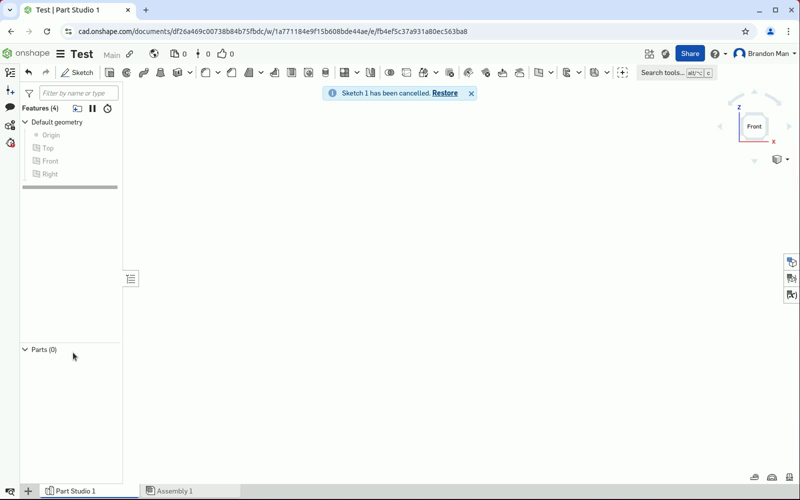
mouse_move(73, 352)
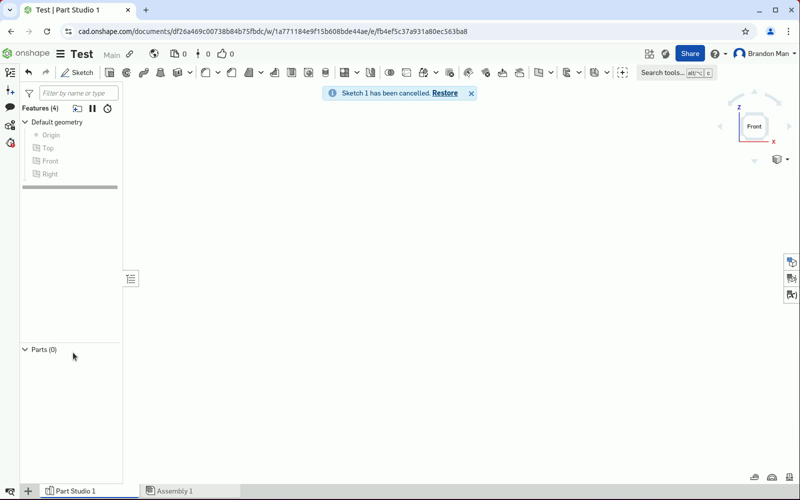
key(shift+y)
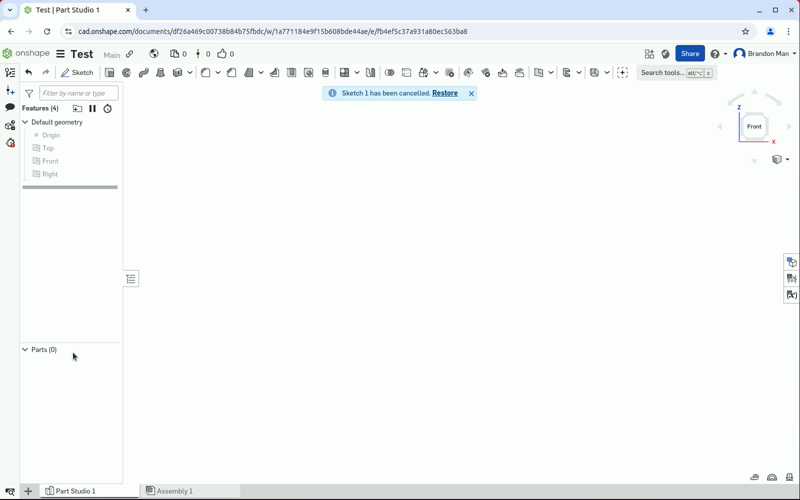
key(shift+s)
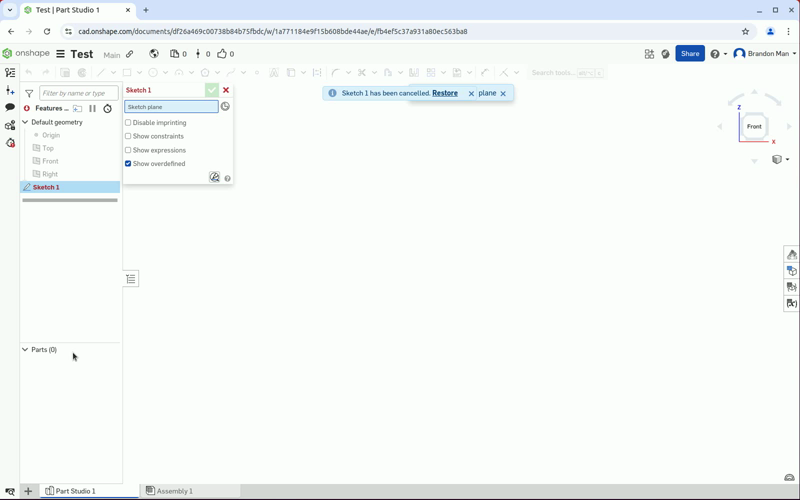
mouse_move(73, 163)
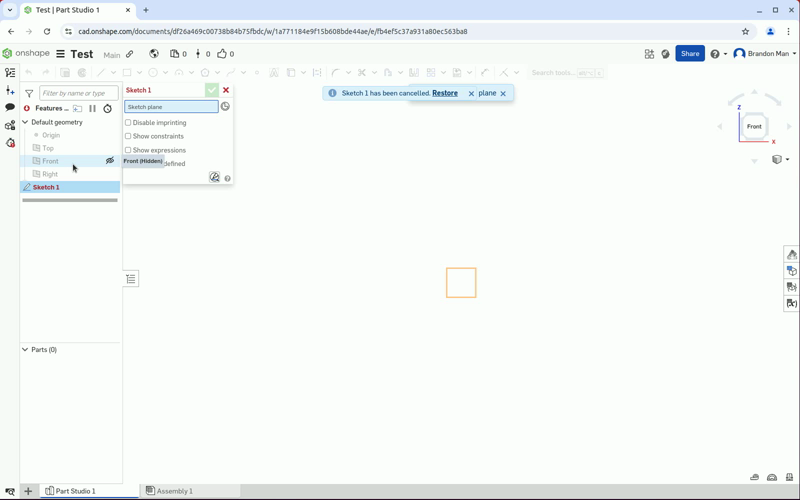
click(73, 163)
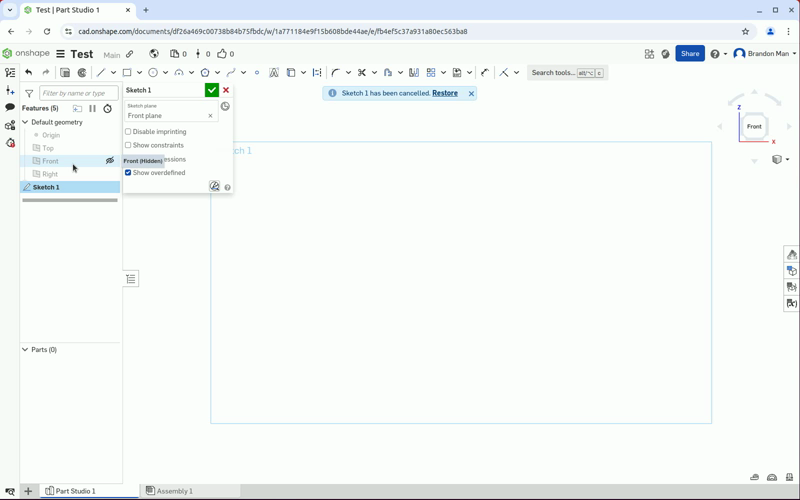
mouse_move(73, 352)
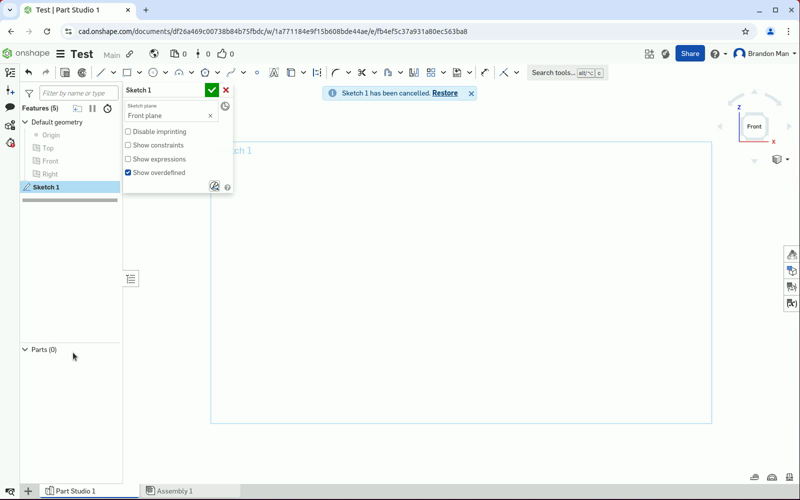
key(y)
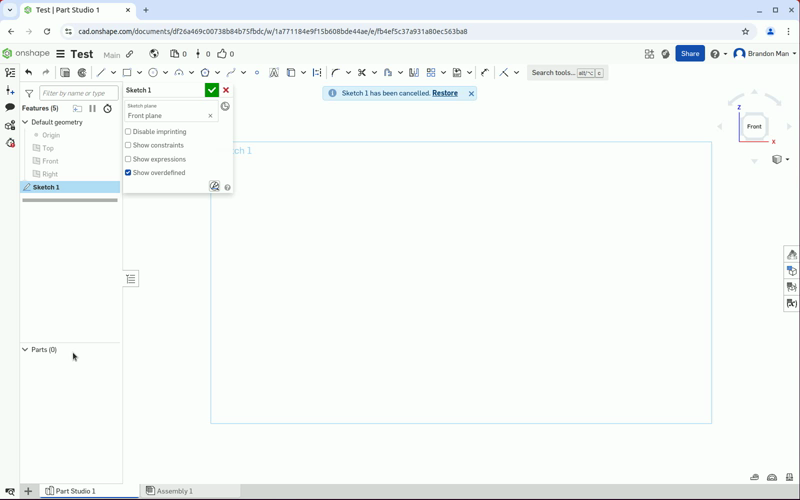
key(l)
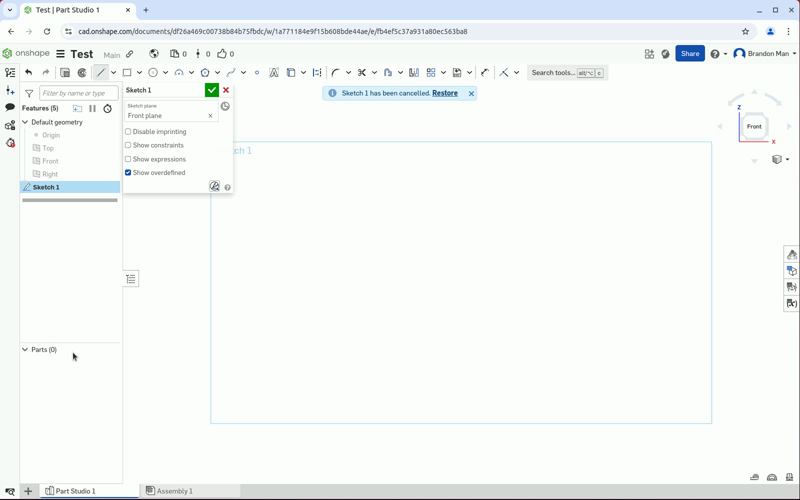
key_down(shift)
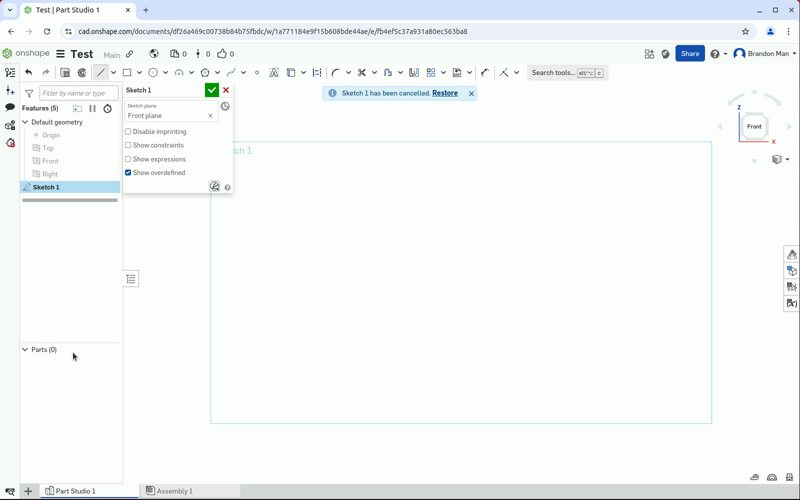
mouse_move(348, 341)
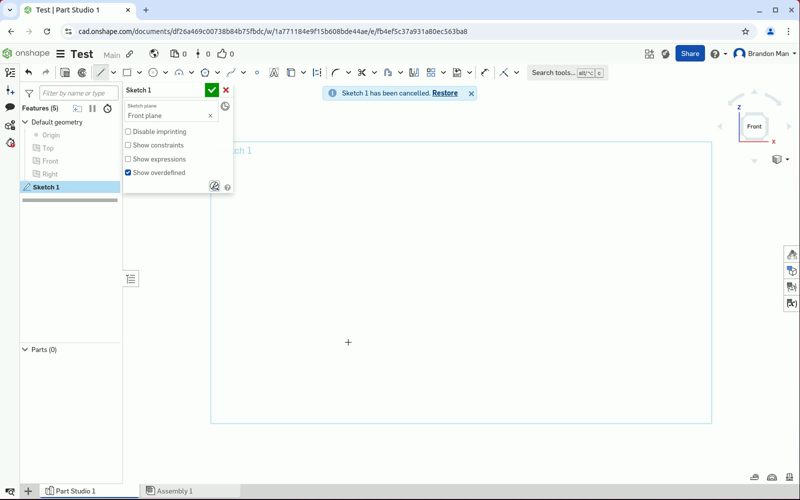
click(348, 341)
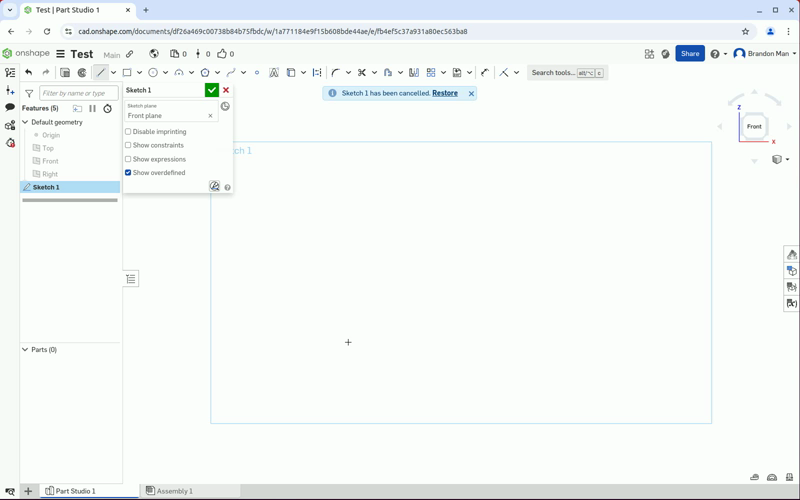
key_up(shift)
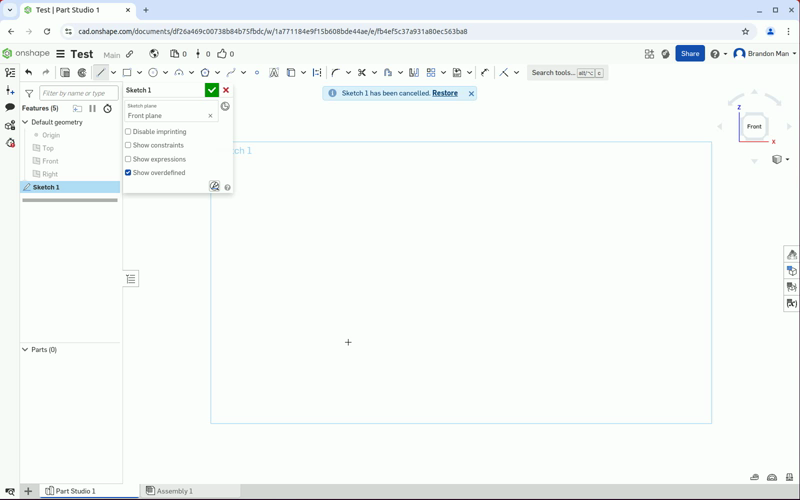
key_down(shift)
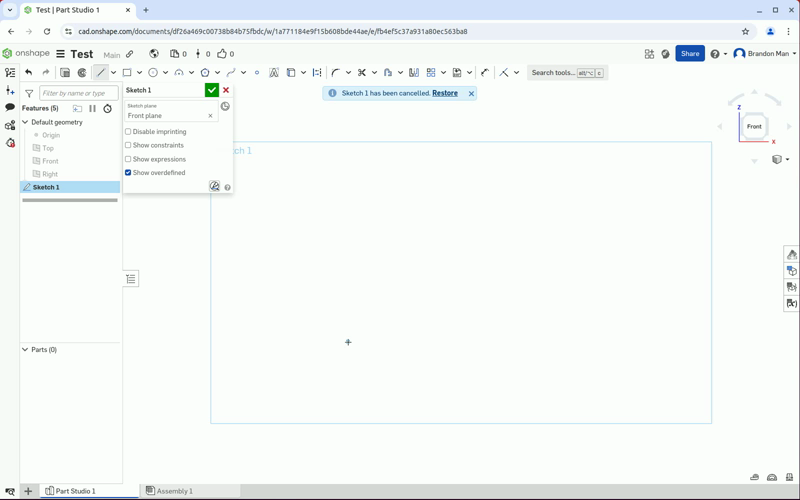
mouse_move(378, 341)
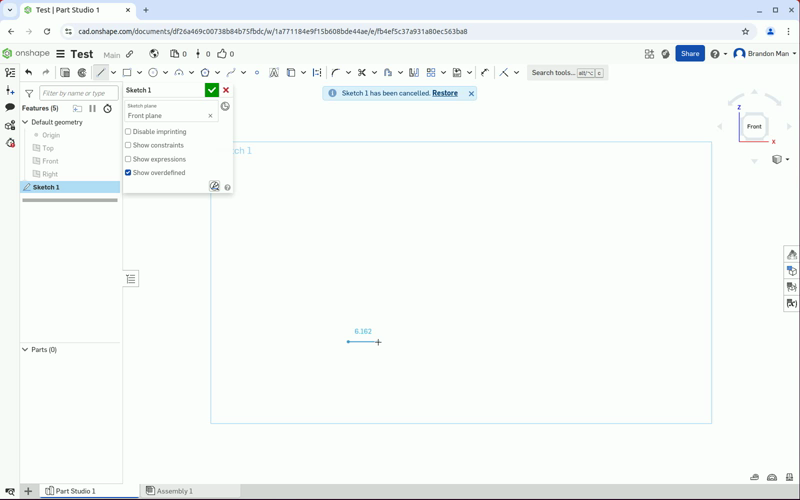
mouse_move(348, 390)
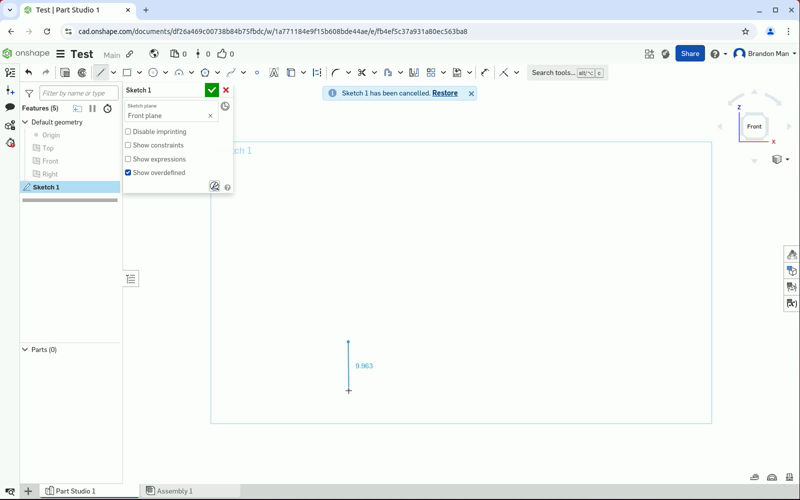
click(348, 390)
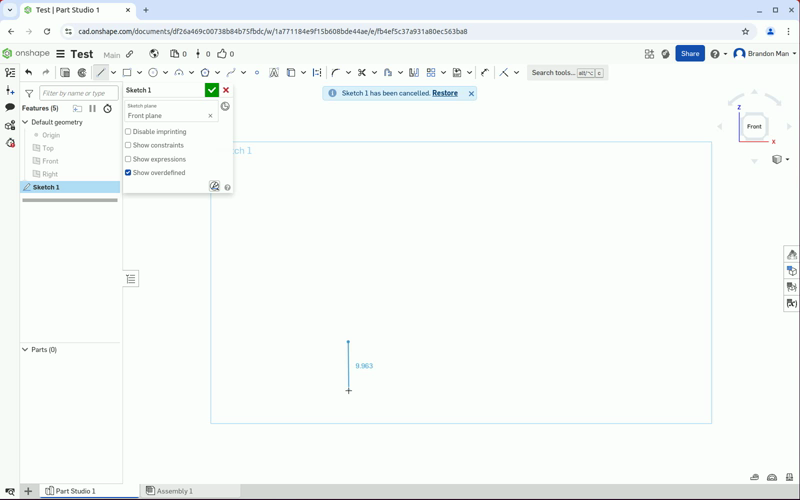
key_up(shift)
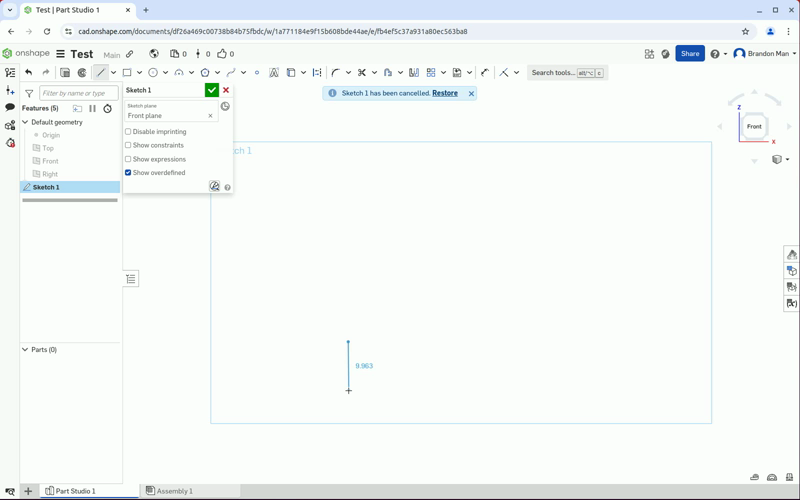
key(esc)
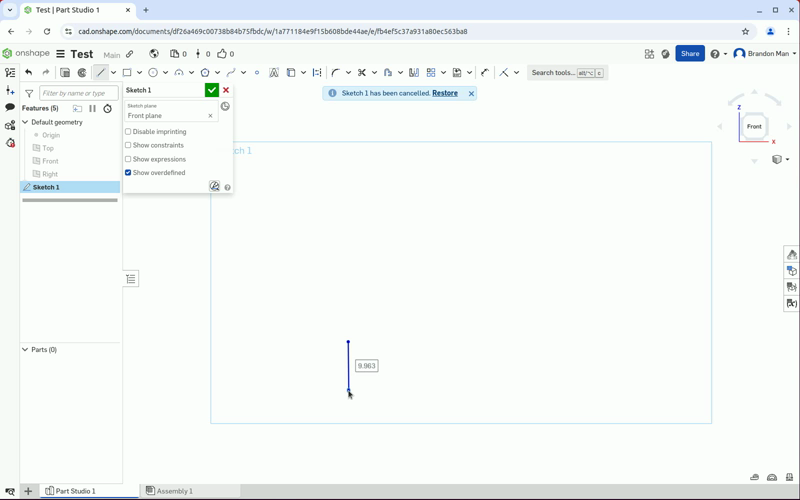
key(a)
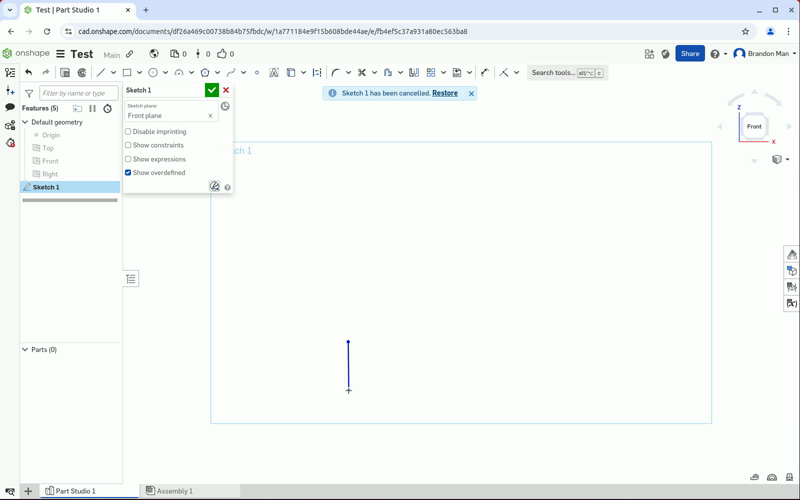
mouse_move(348, 390)
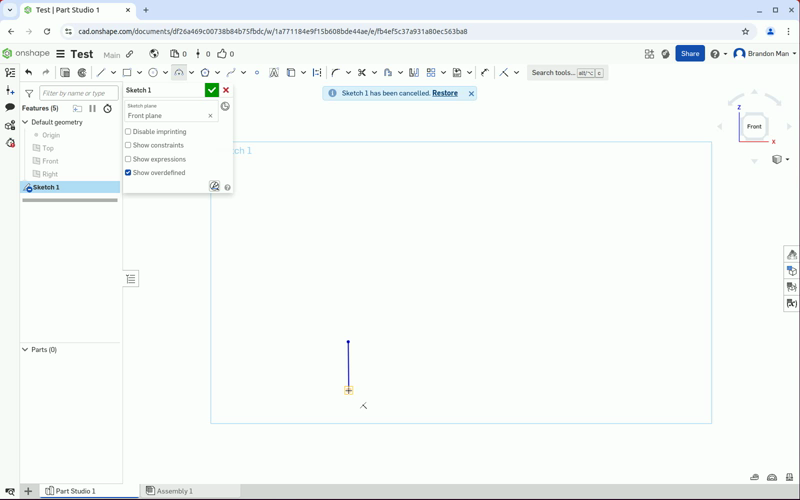
click(348, 390)
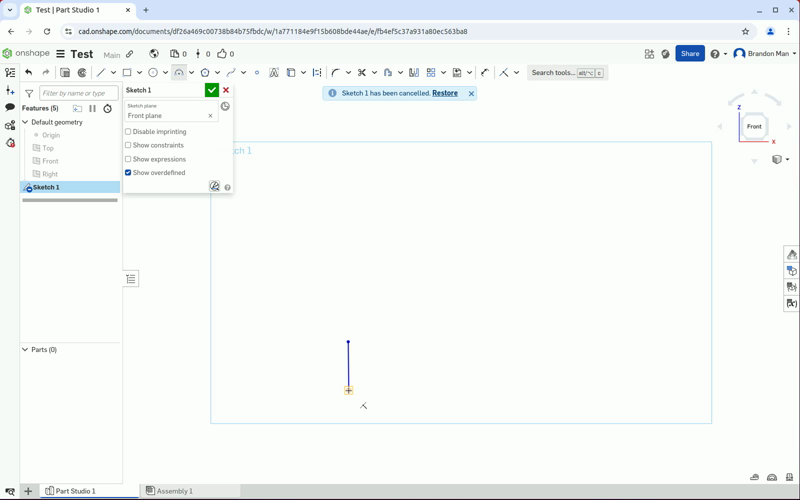
key_down(shift)
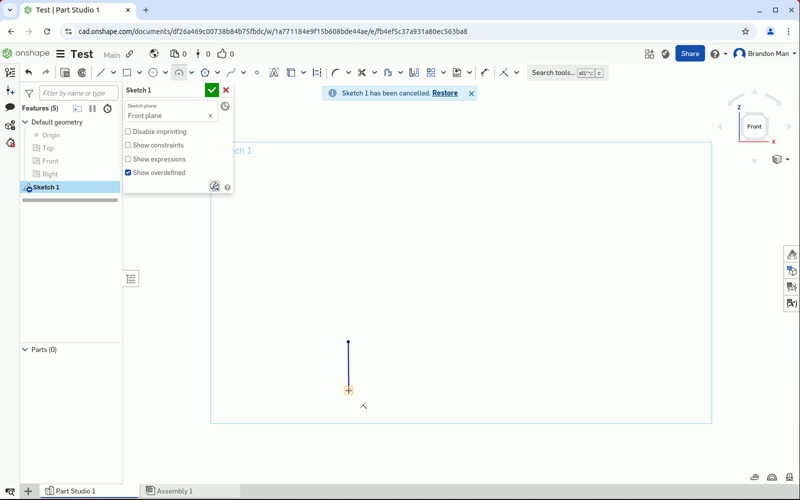
mouse_move(414, 341)
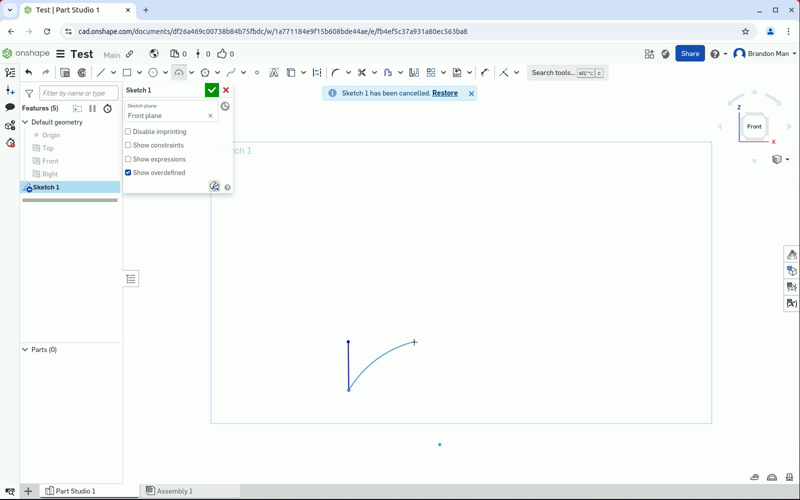
click(414, 341)
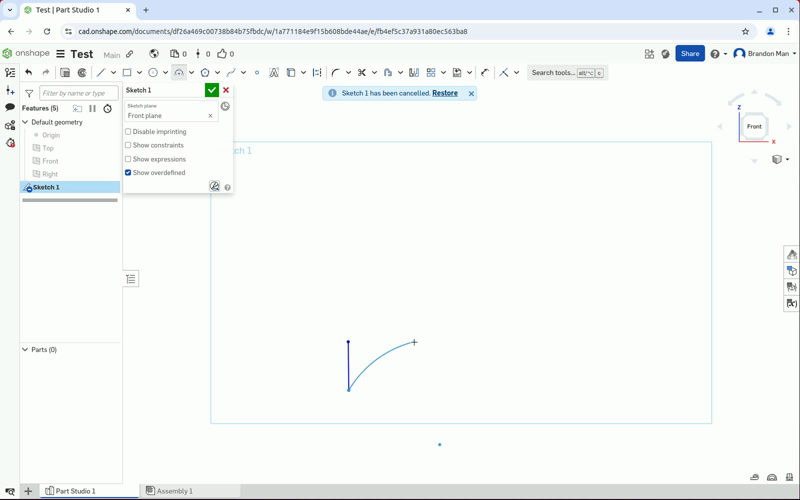
mouse_move(392, 381)
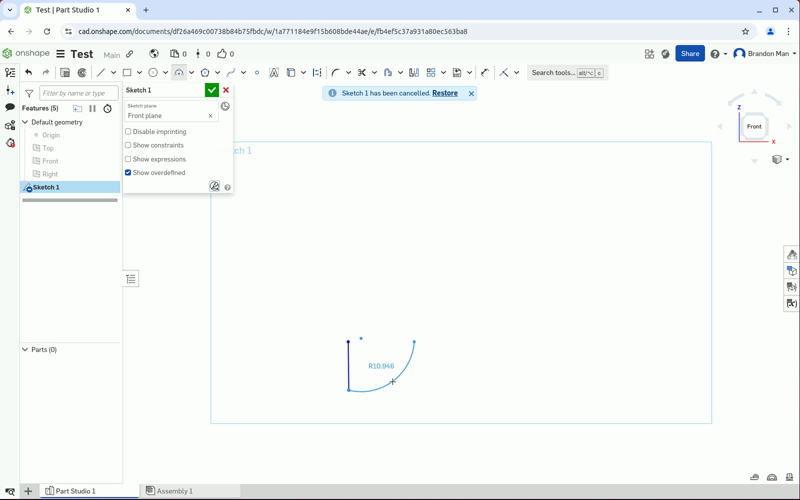
click(392, 381)
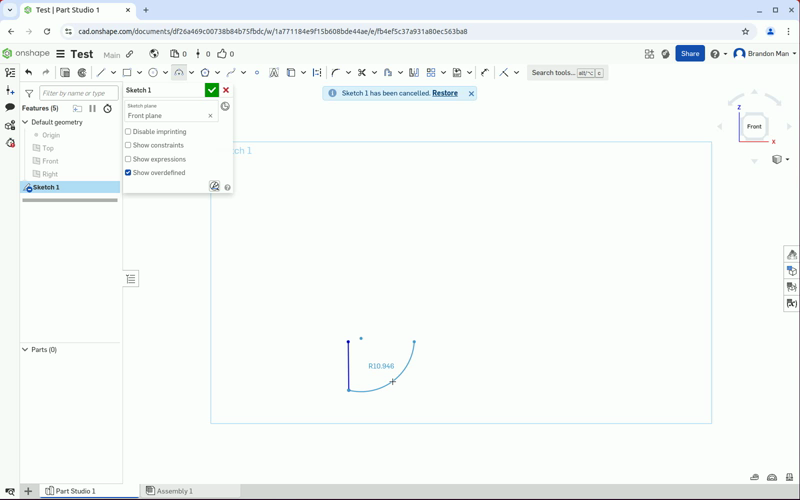
key_up(shift)
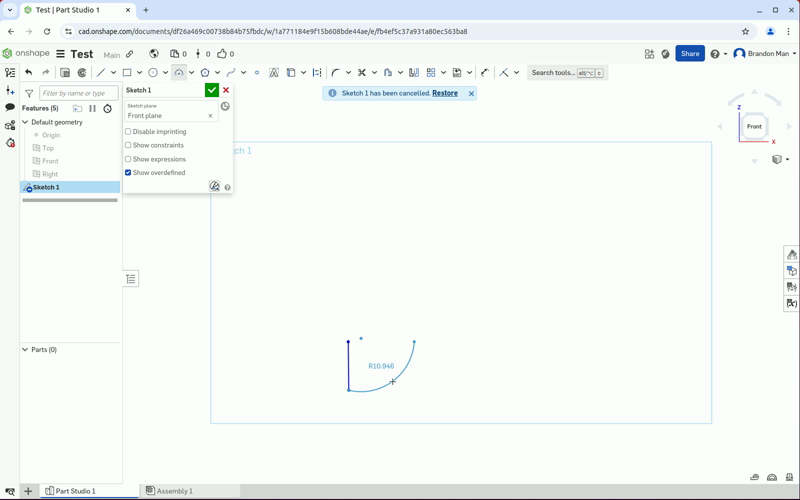
key(esc)
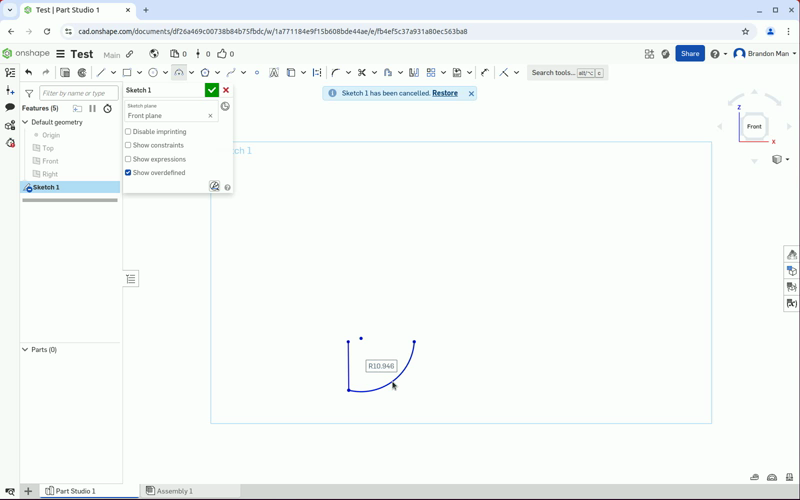
key(l)
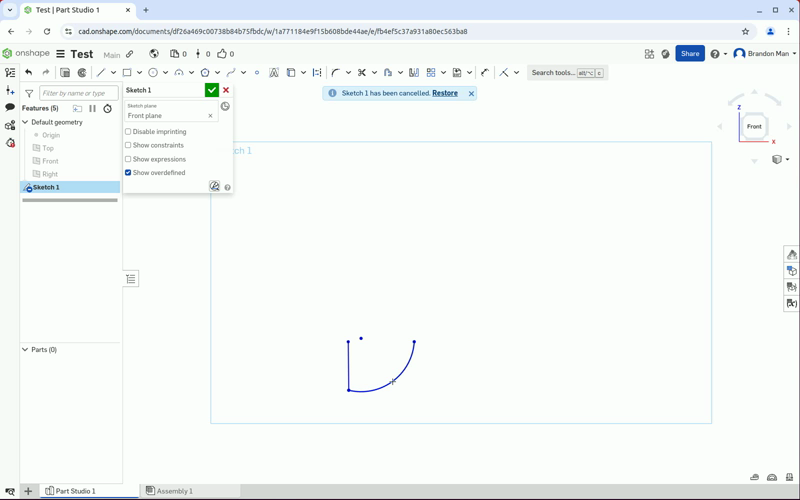
mouse_move(414, 341)
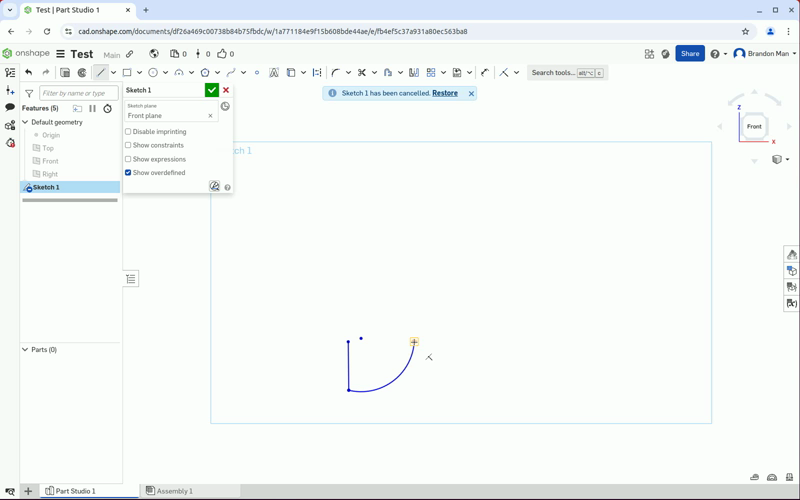
click(414, 341)
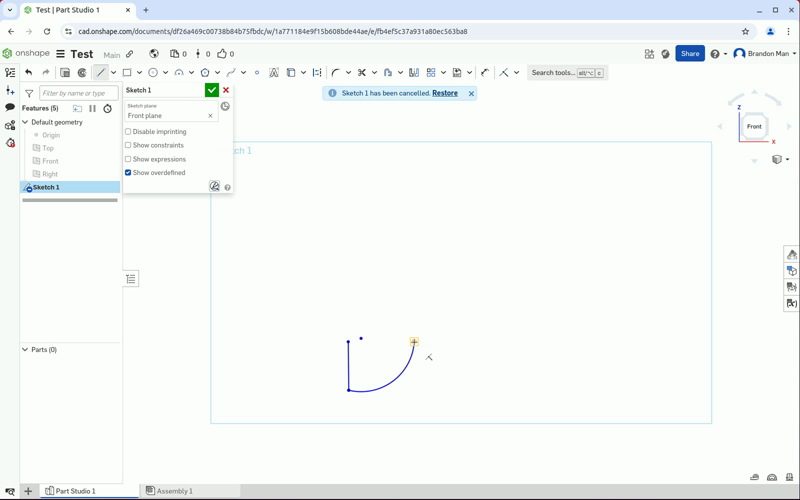
key_down(shift)
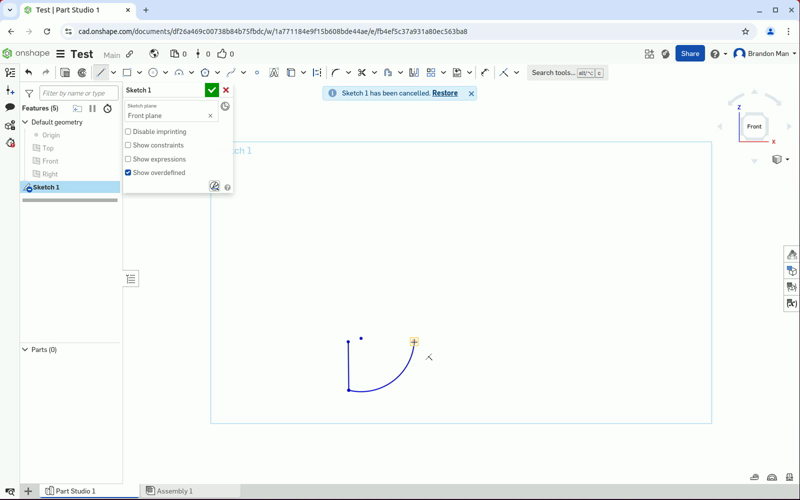
mouse_move(444, 341)
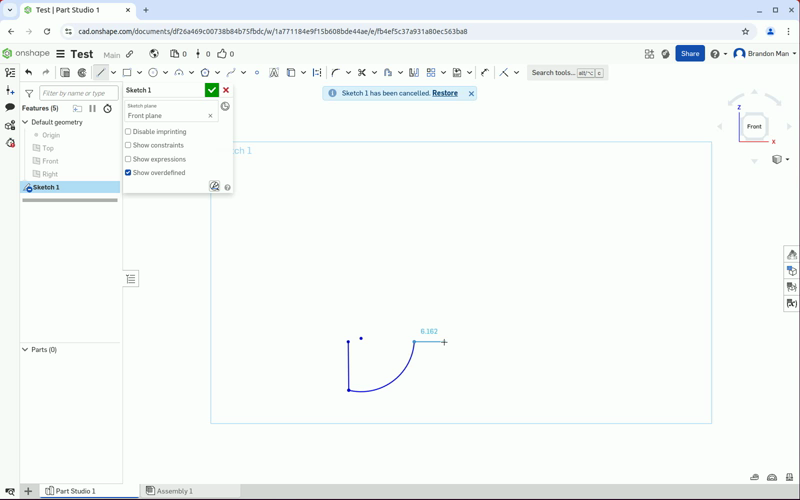
mouse_move(393, 341)
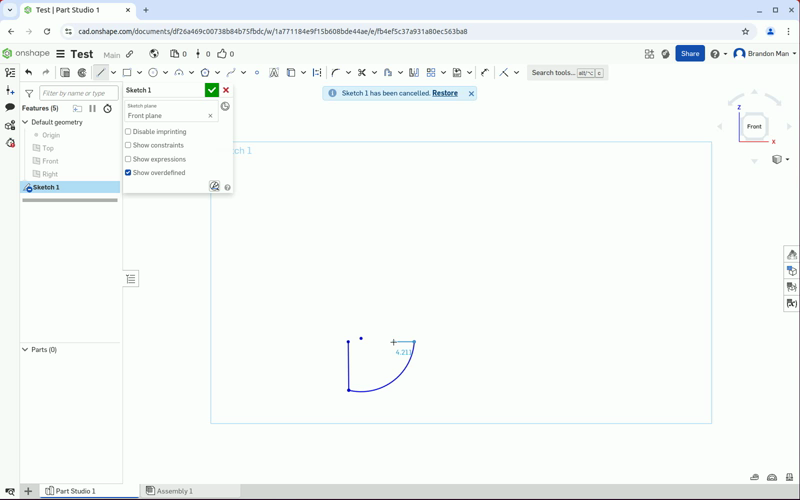
click(393, 341)
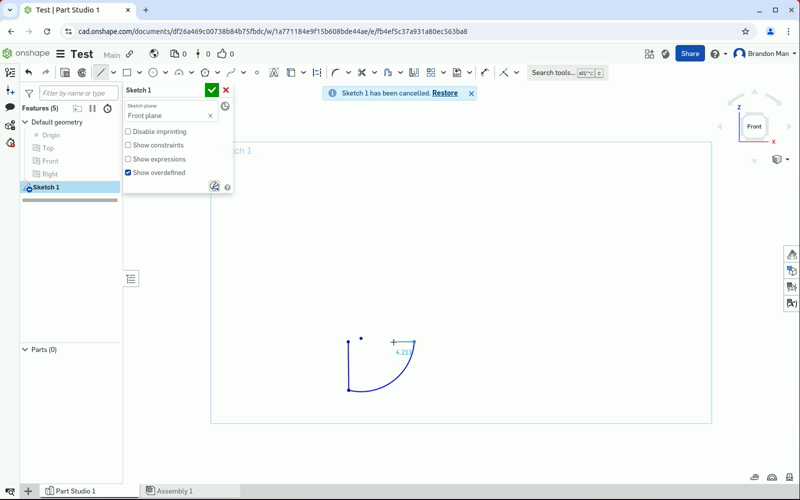
key_up(shift)
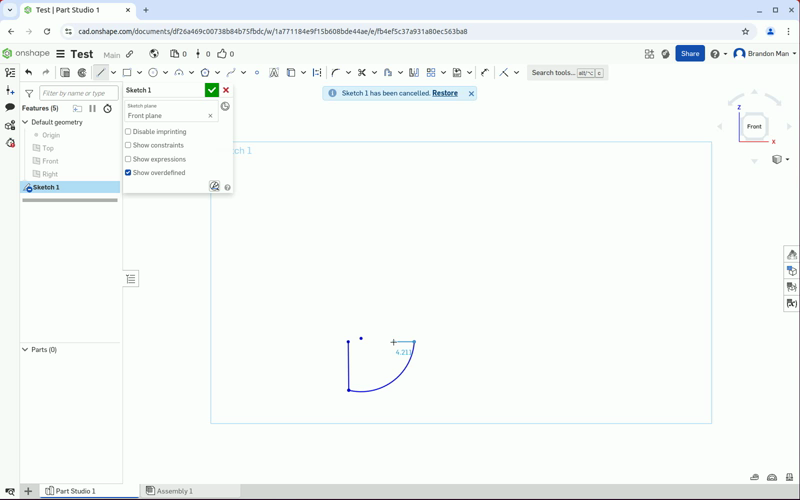
key_down(shift)
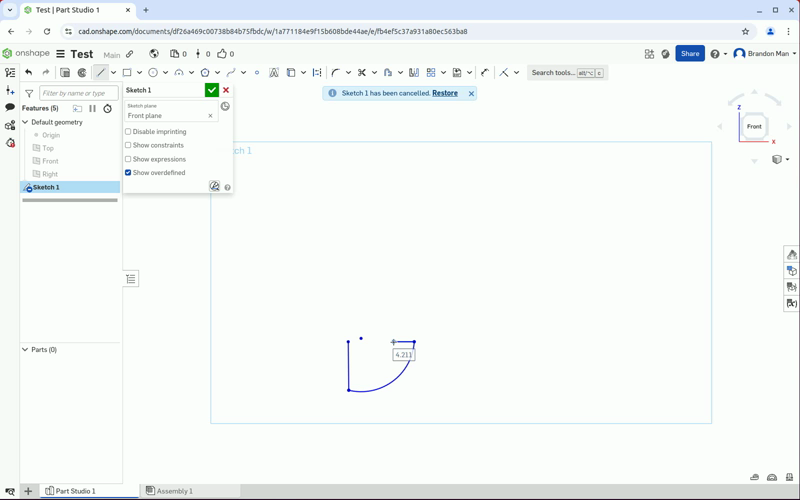
mouse_move(423, 341)
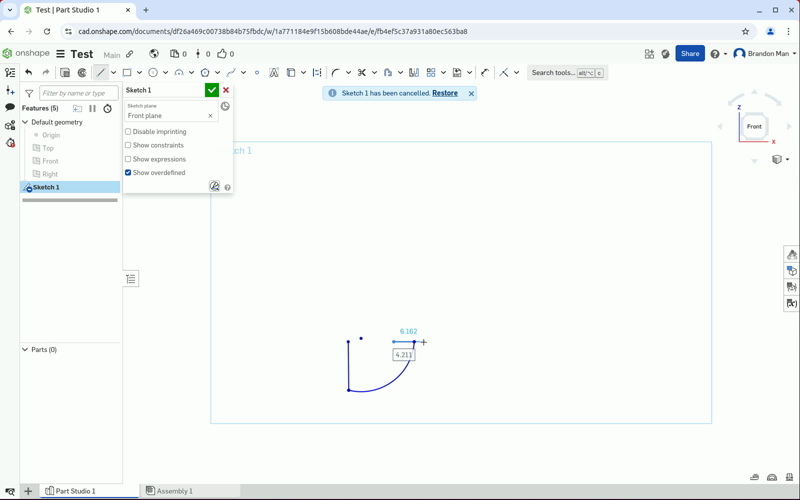
mouse_move(367, 341)
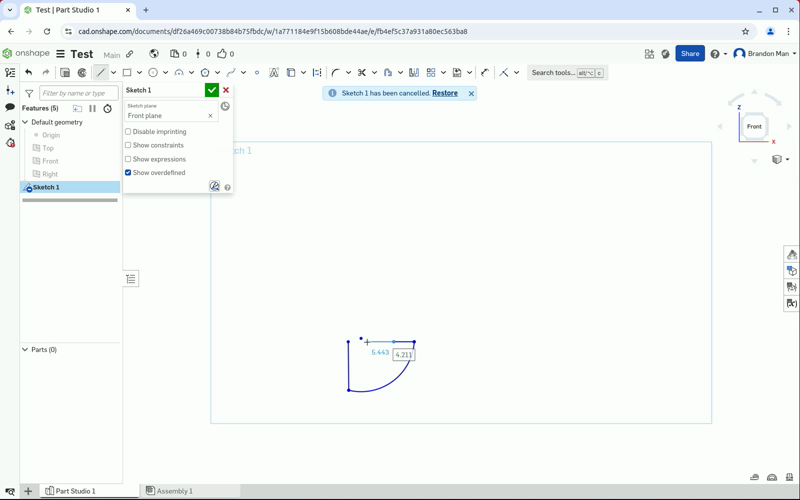
click(367, 341)
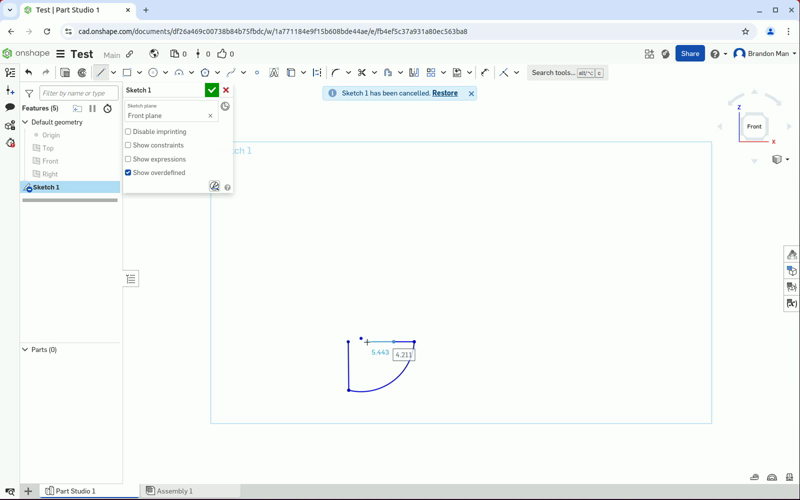
key_up(shift)
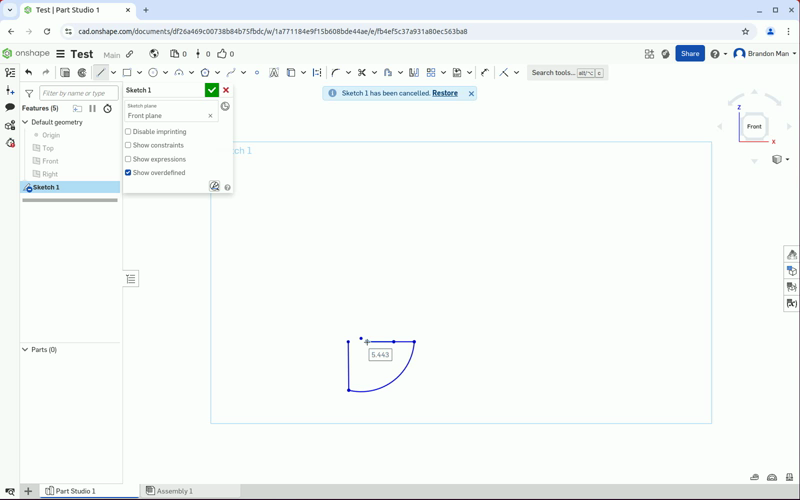
mouse_move(397, 341)
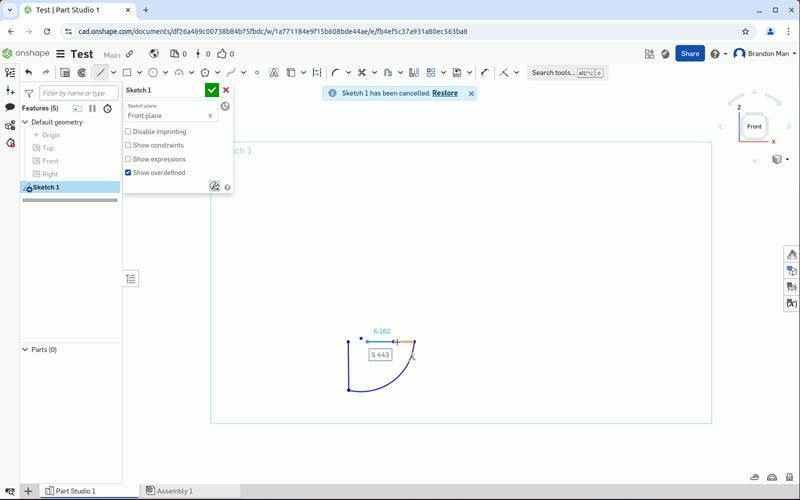
key_down(shift)
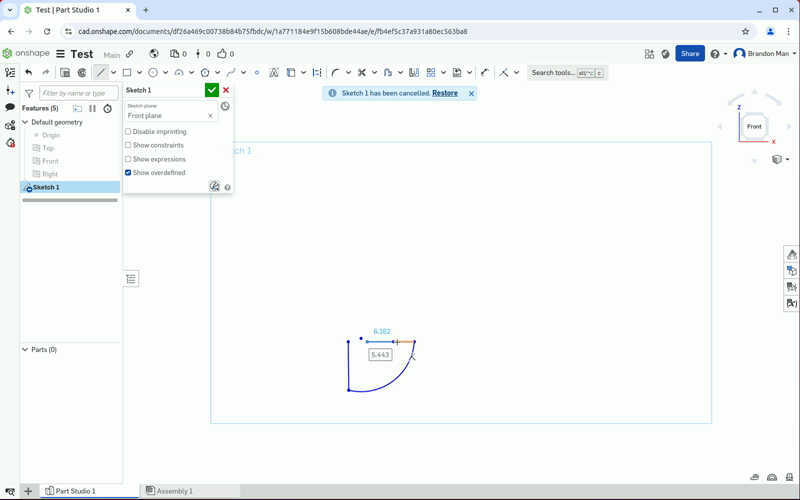
mouse_move(348, 341)
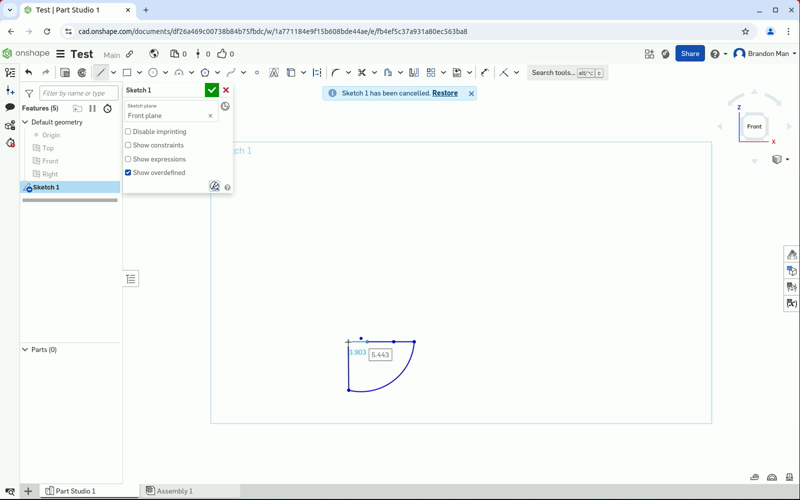
key_up(shift)
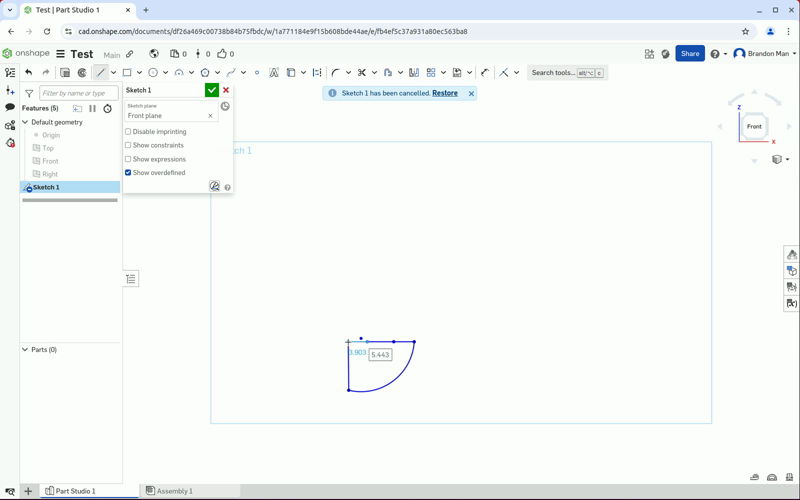
click(348, 341)
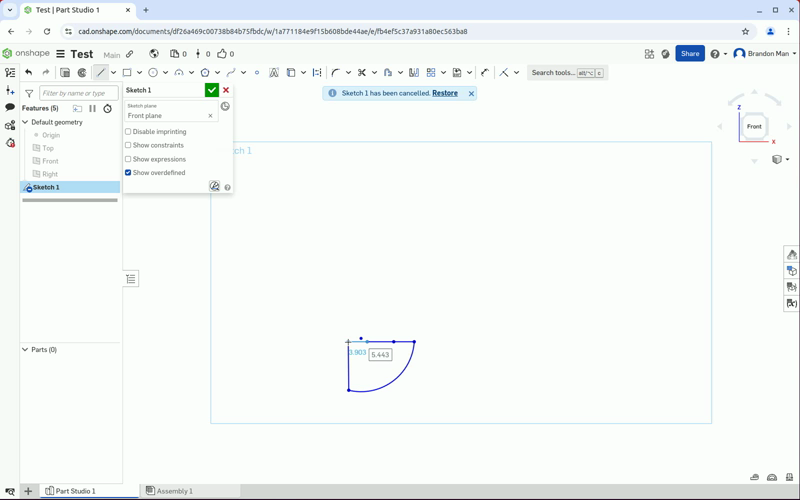
key(esc)
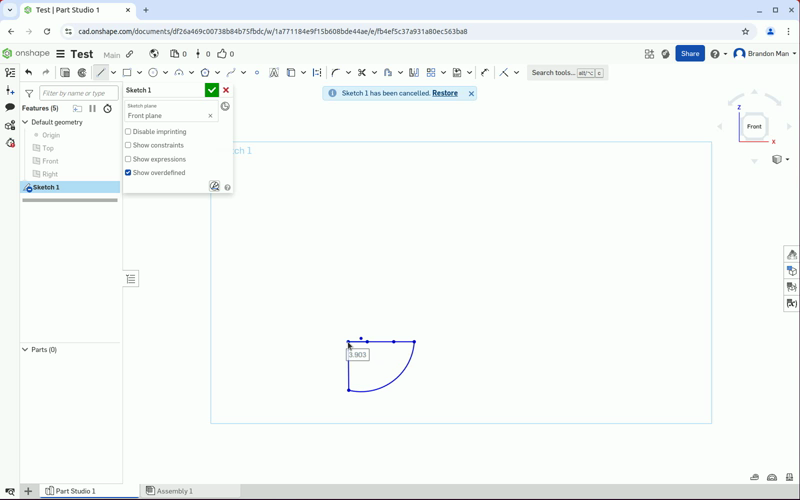
mouse_move(389, 369)
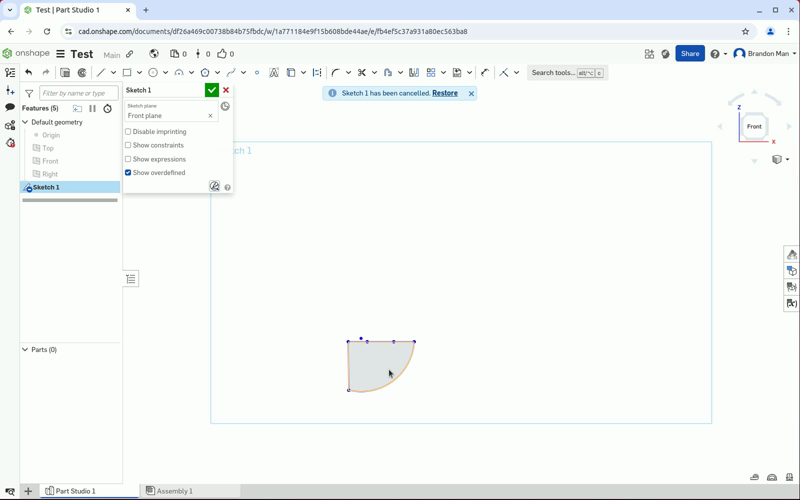
click(389, 369)
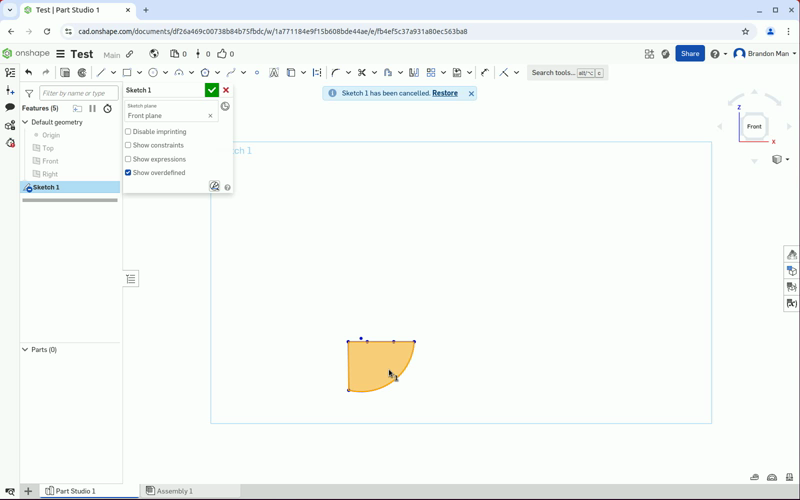
mouse_move(73, 352)
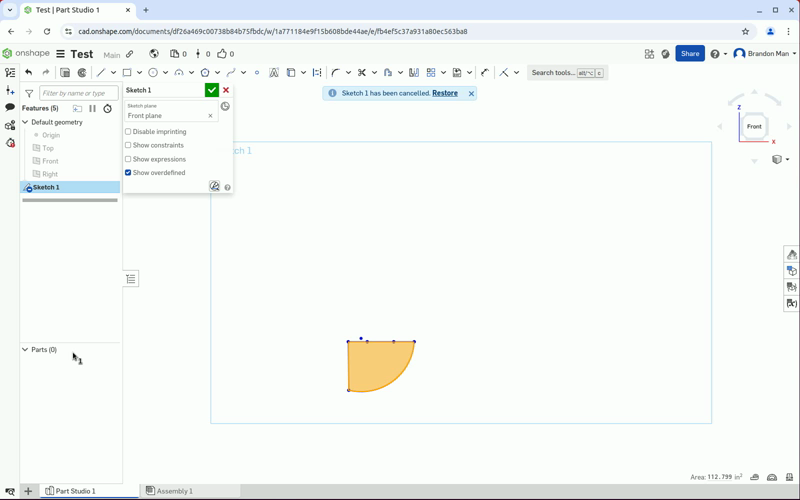
key(shift+y)
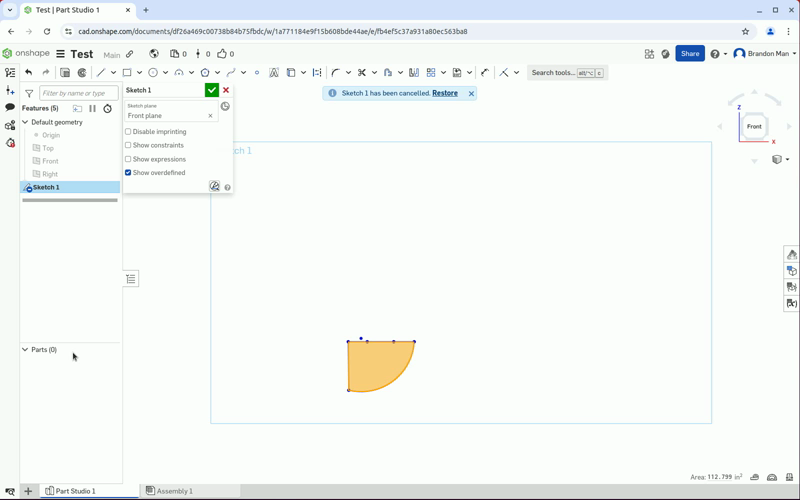
key(shift+e)
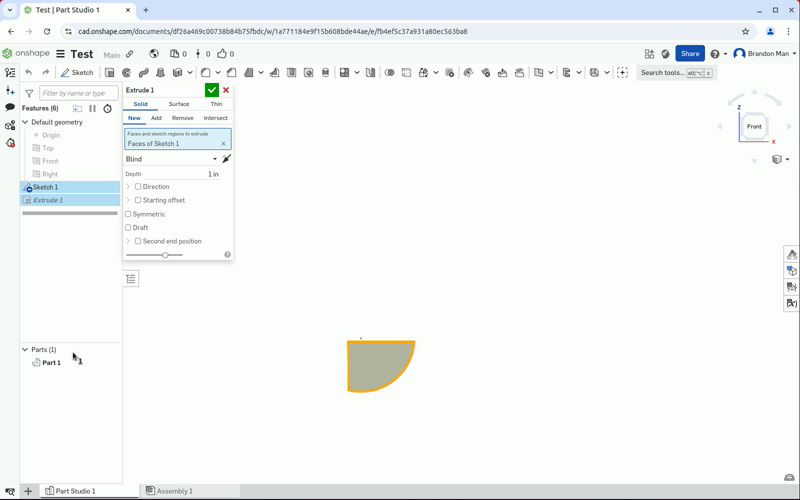
mouse_move(143, 106)
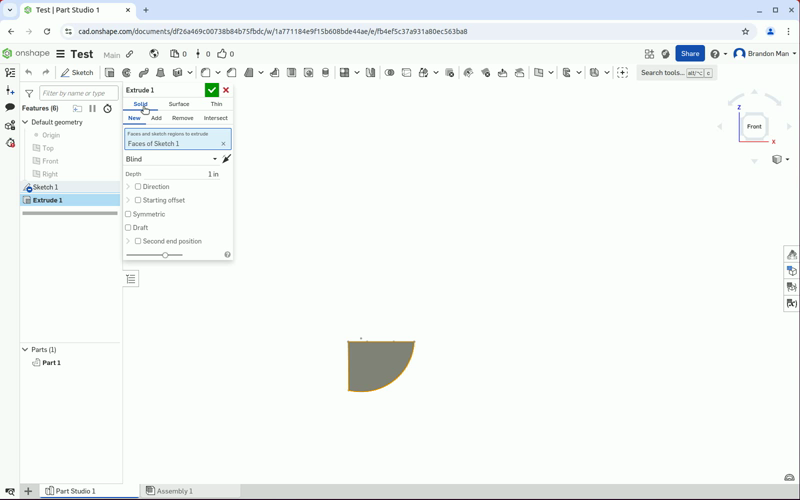
click(143, 106)
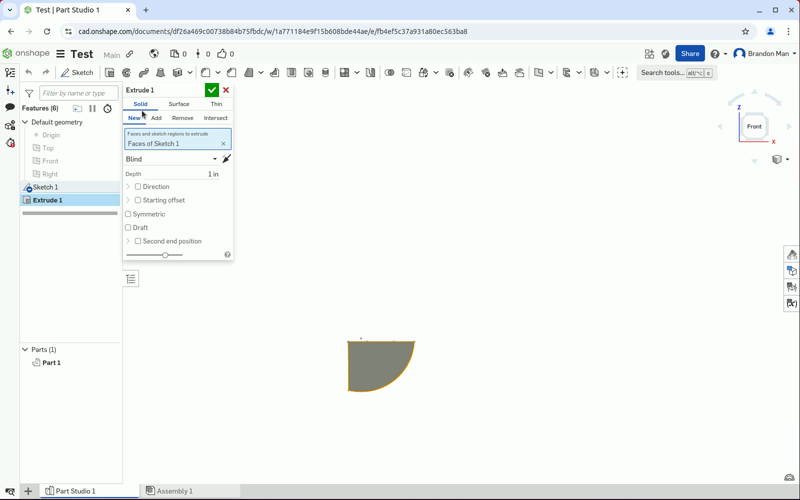
mouse_move(137, 120)
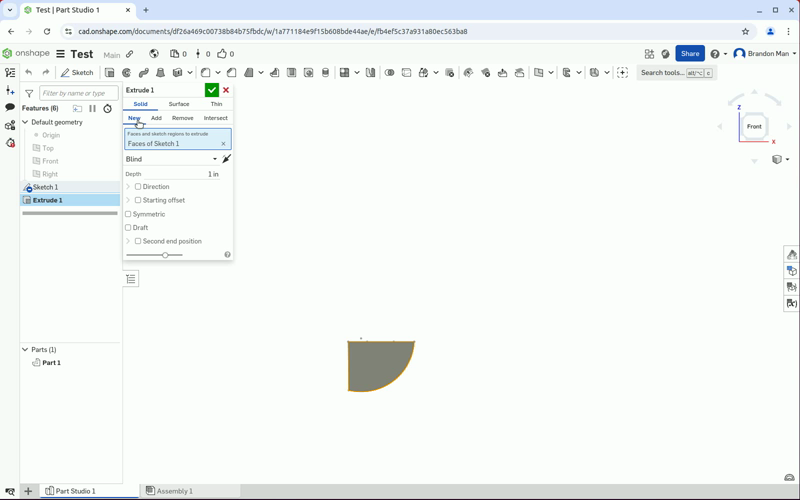
click(137, 120)
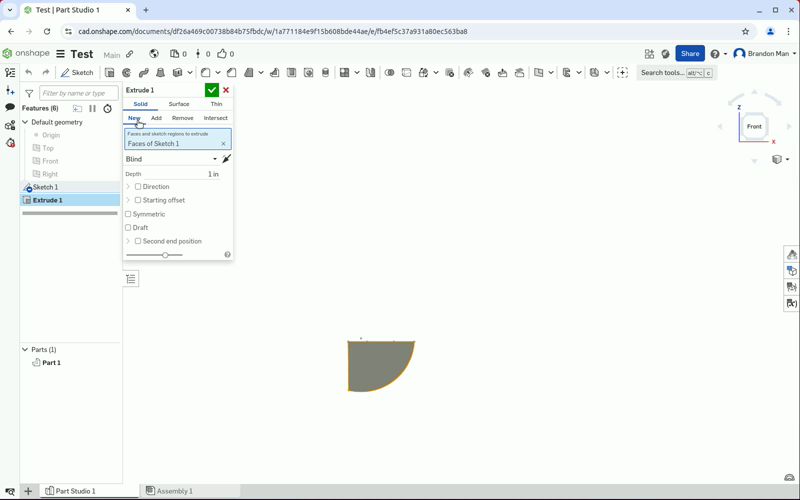
key(tab, 4)
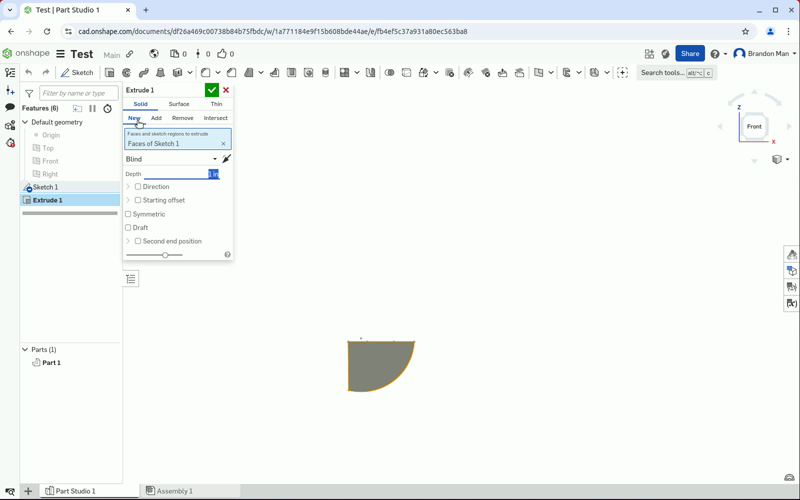
text(23.108)
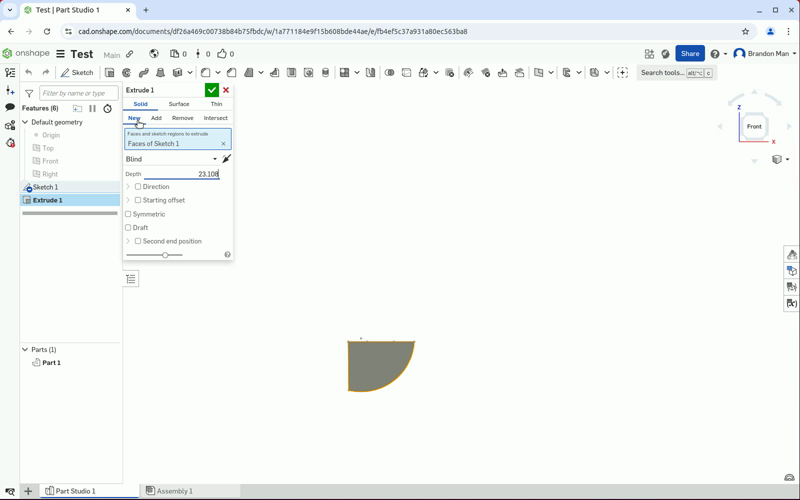
key(enter)
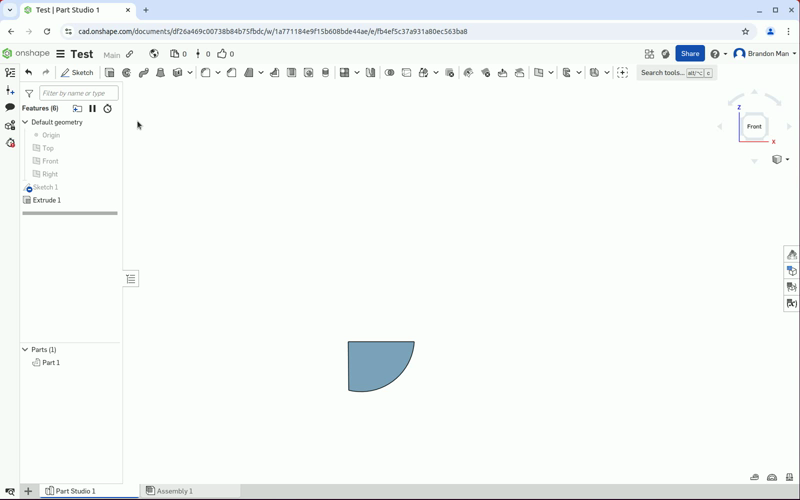
key(shift+h)
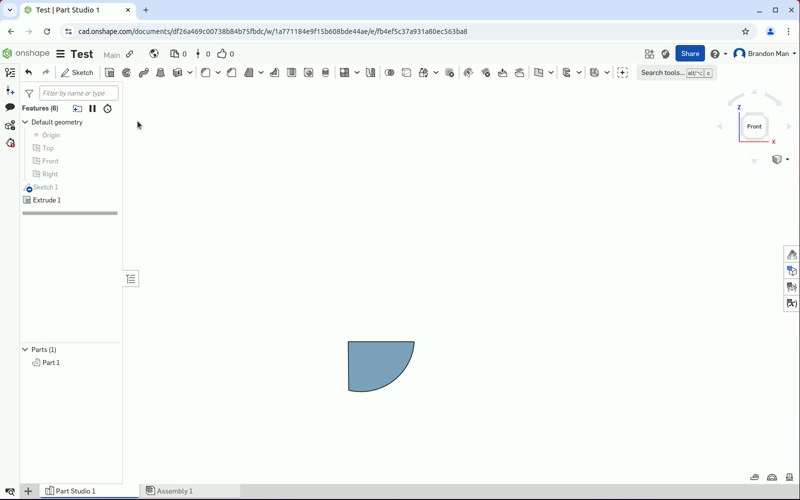
key(shift+h)
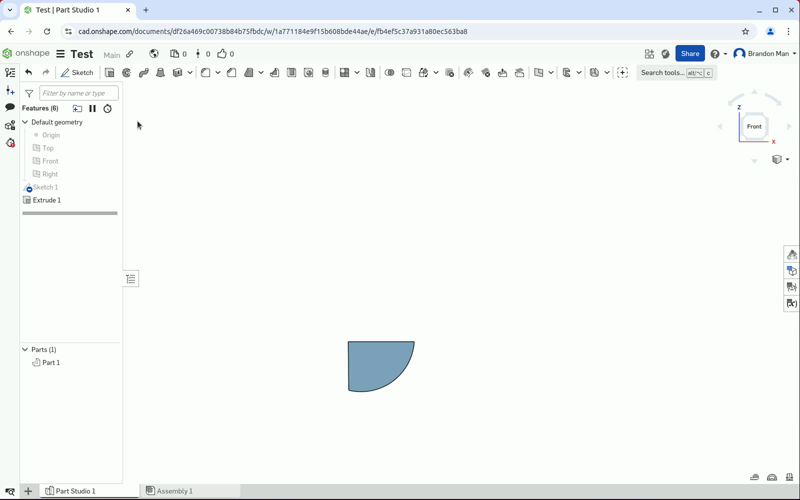
mouse_move(73, 189)
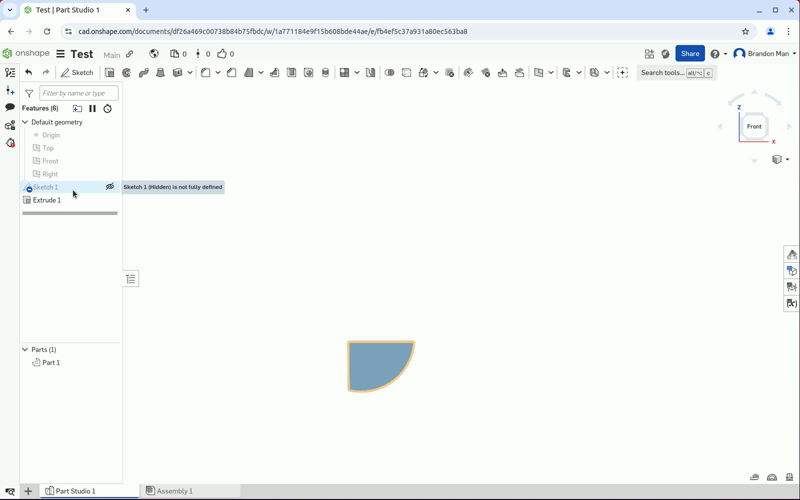
click(73, 189)
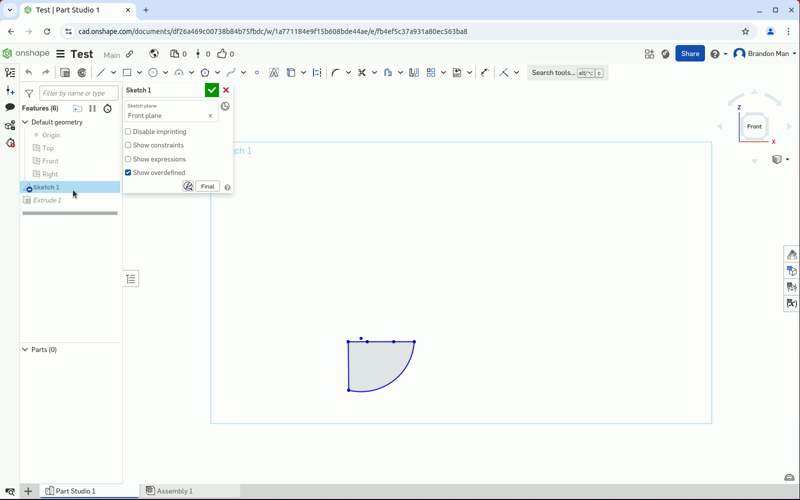
mouse_move(229, 92)
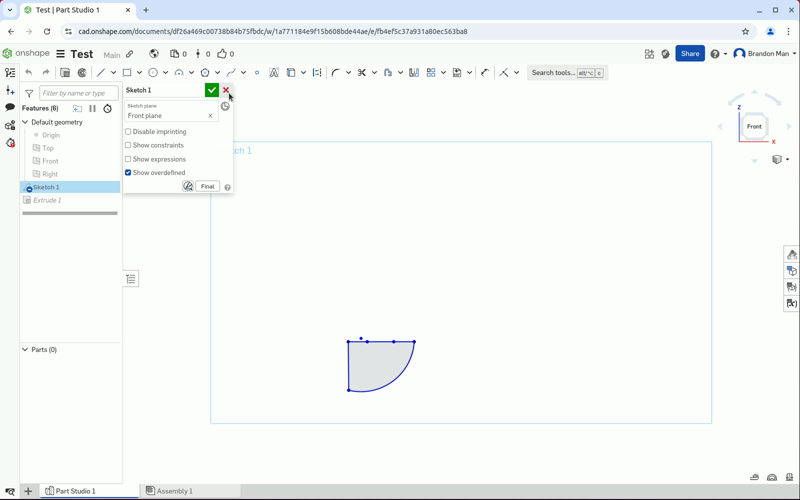
click(229, 92)
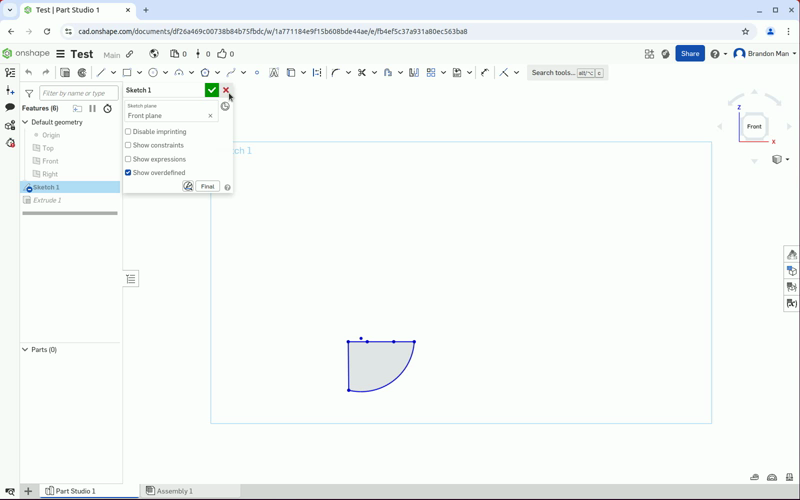
key(shift+s)
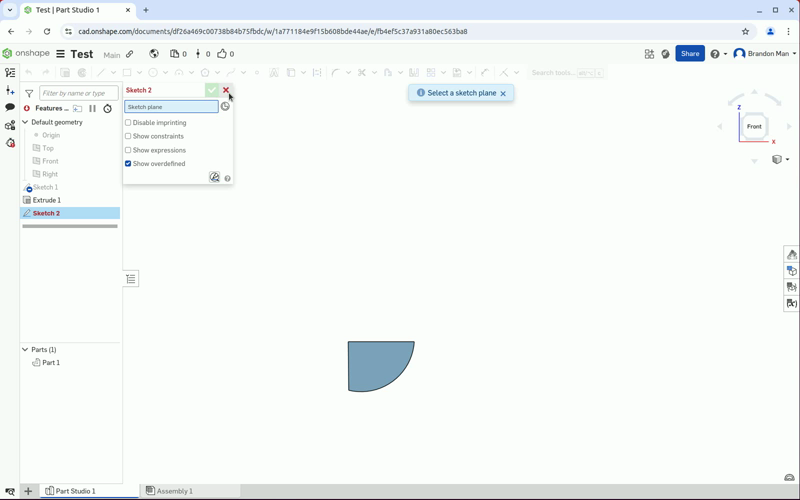
mouse_move(73, 163)
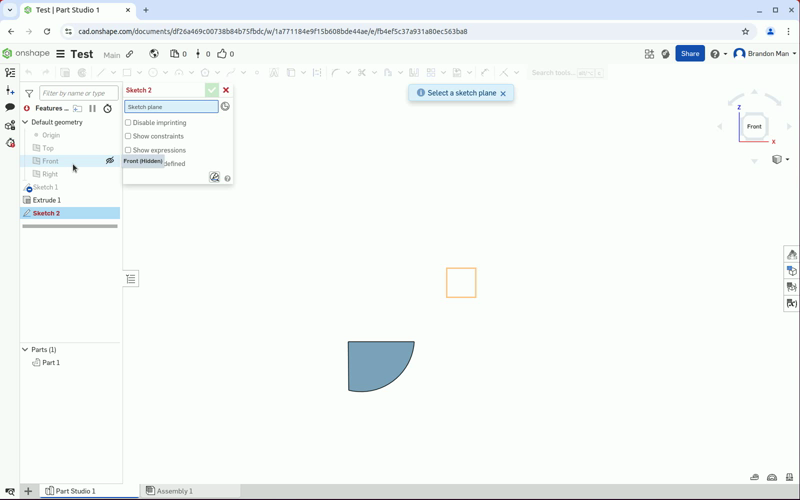
click(73, 163)
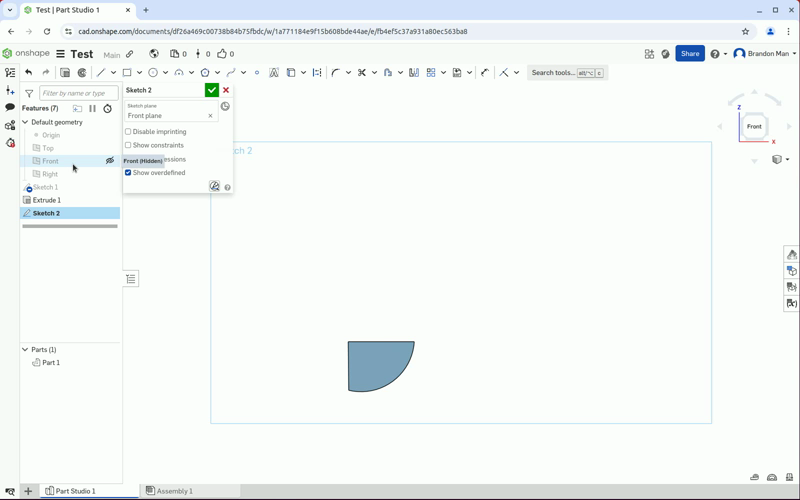
mouse_move(73, 352)
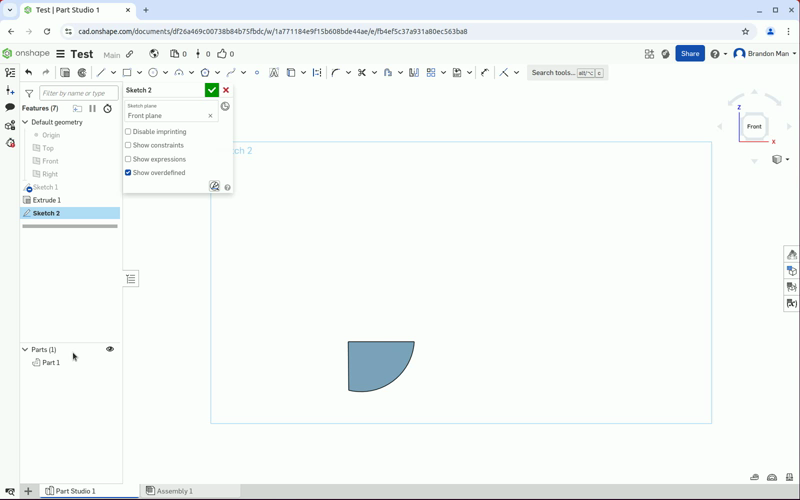
key(y)
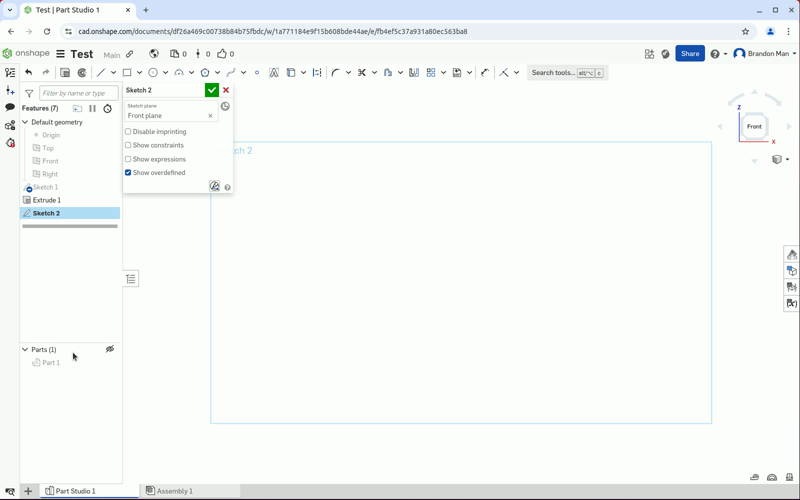
key(l)
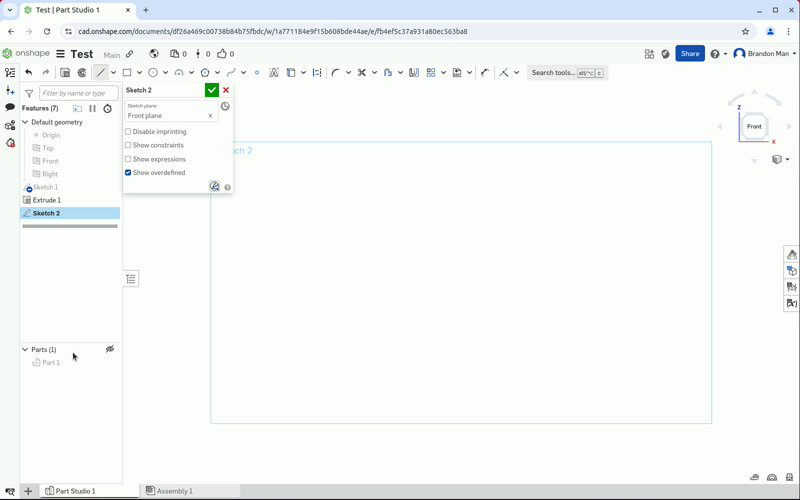
key_down(shift)
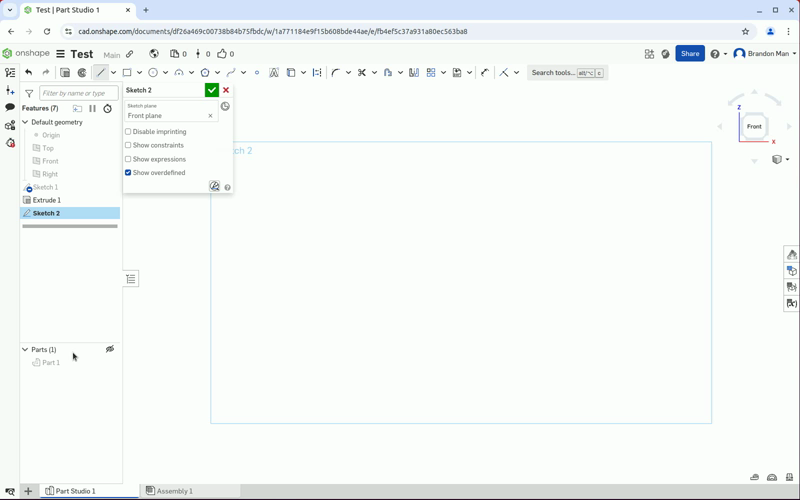
mouse_move(352, 322)
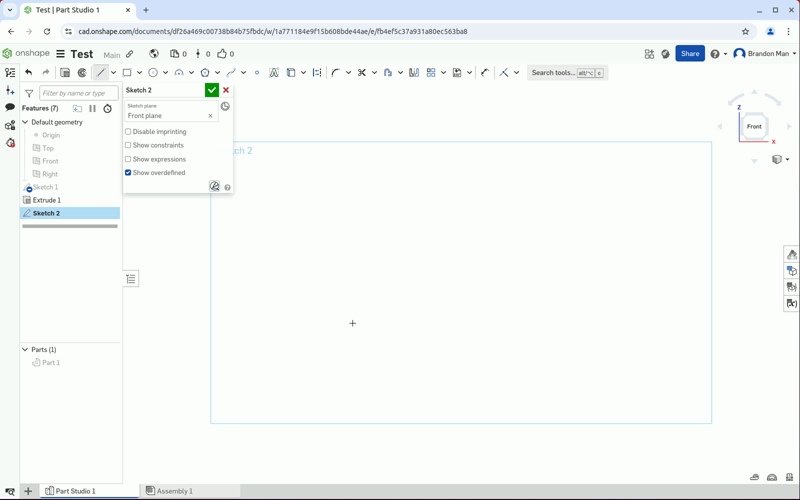
click(352, 322)
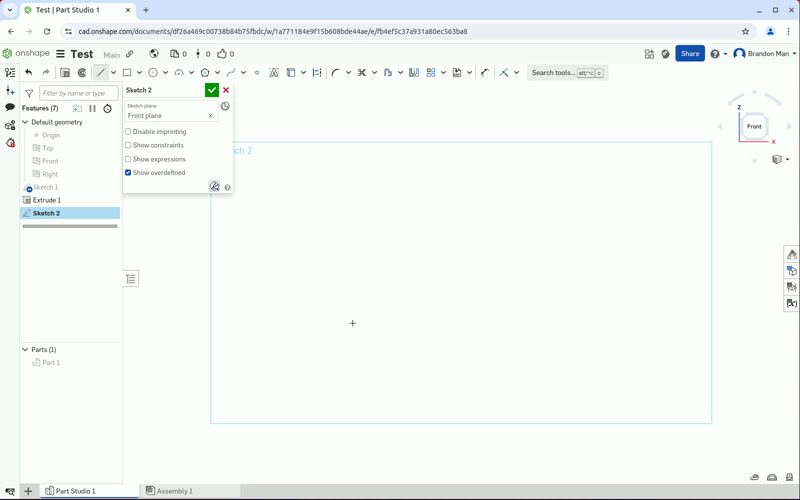
key_up(shift)
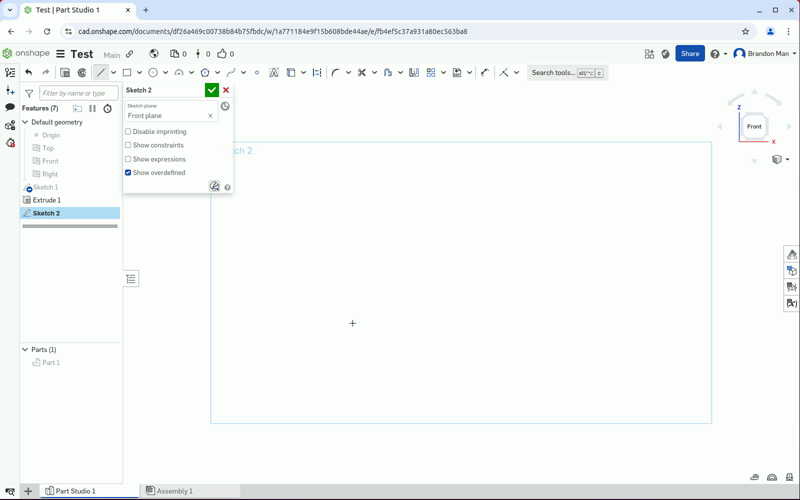
key_down(shift)
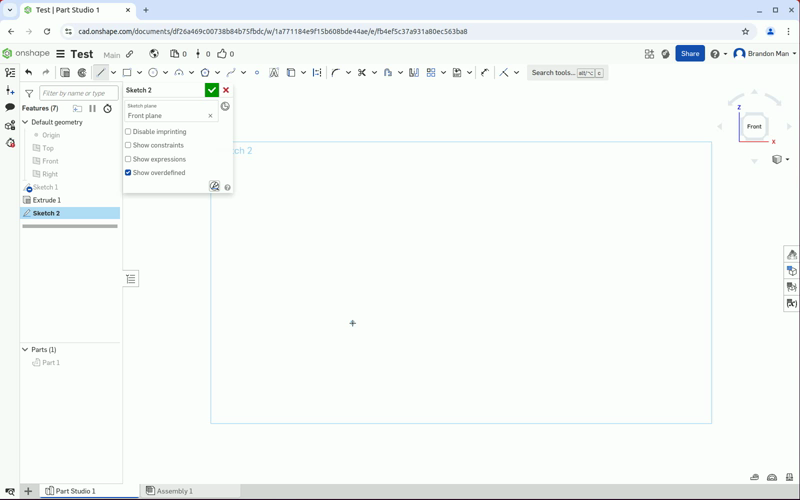
mouse_move(382, 322)
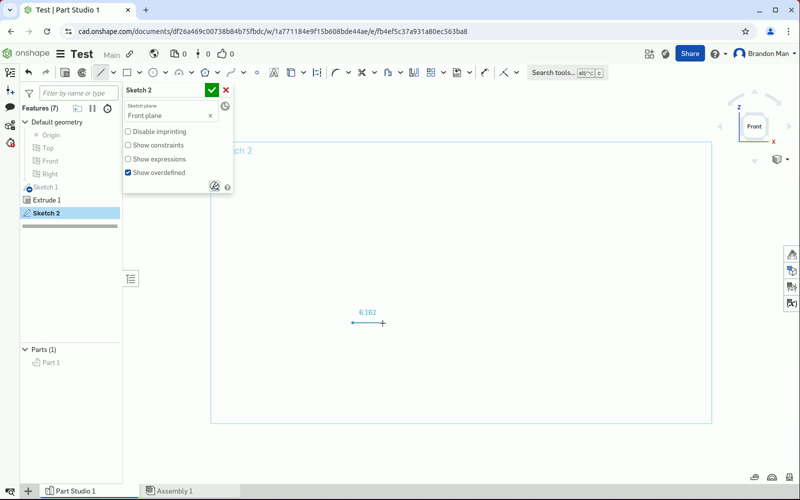
mouse_move(367, 322)
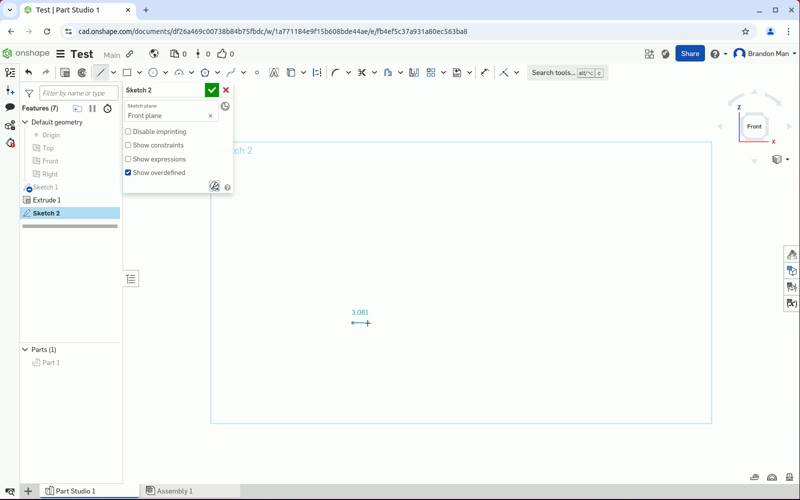
click(367, 322)
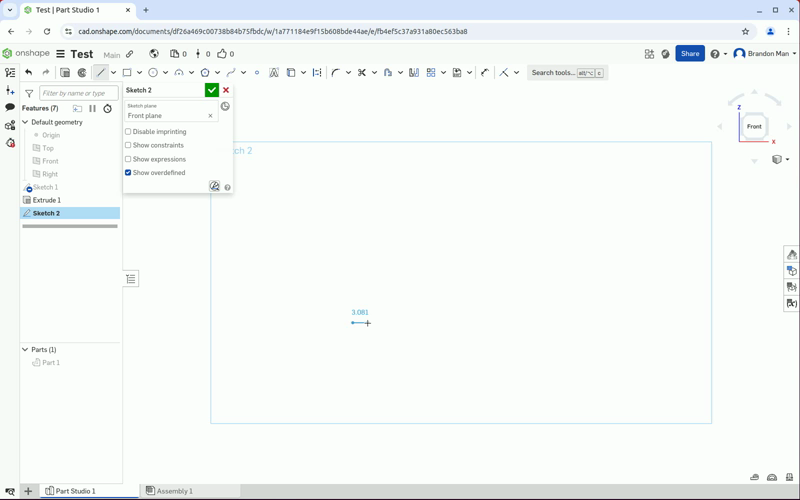
key_up(shift)
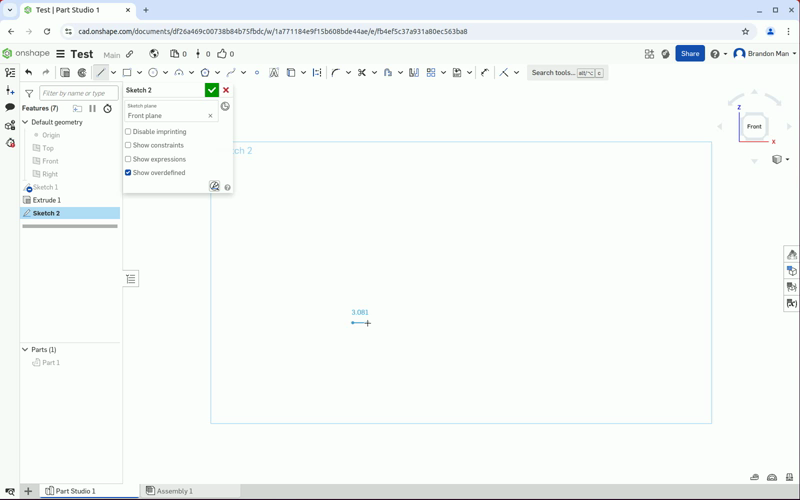
key_down(shift)
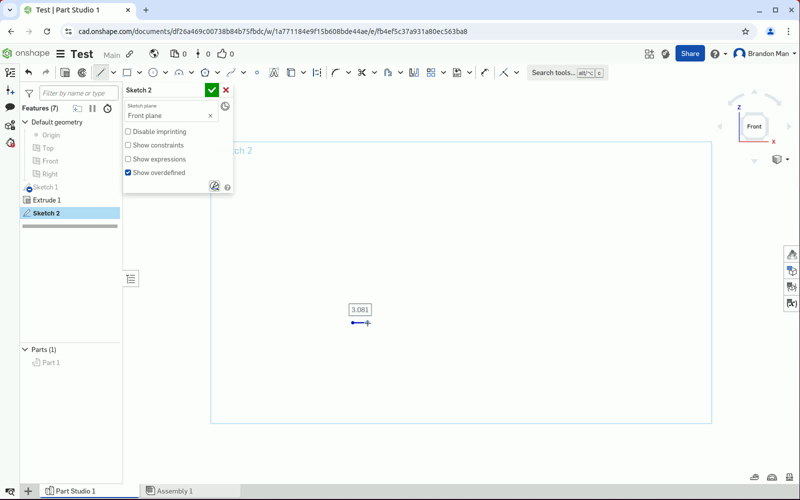
mouse_move(397, 322)
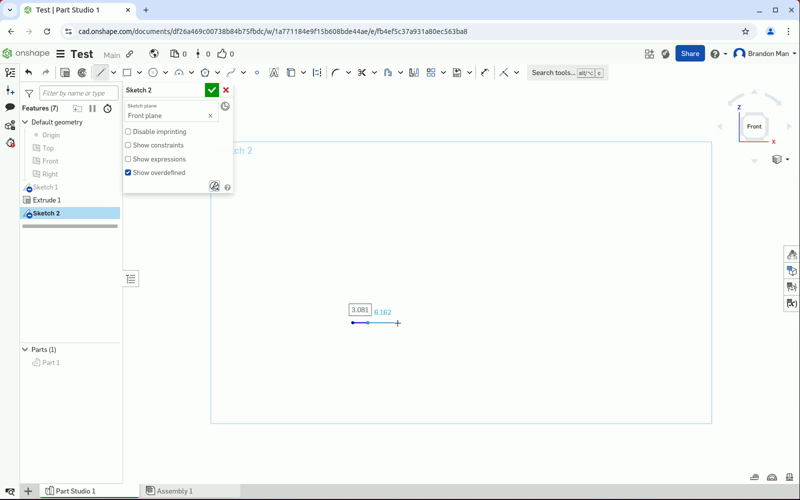
mouse_move(367, 341)
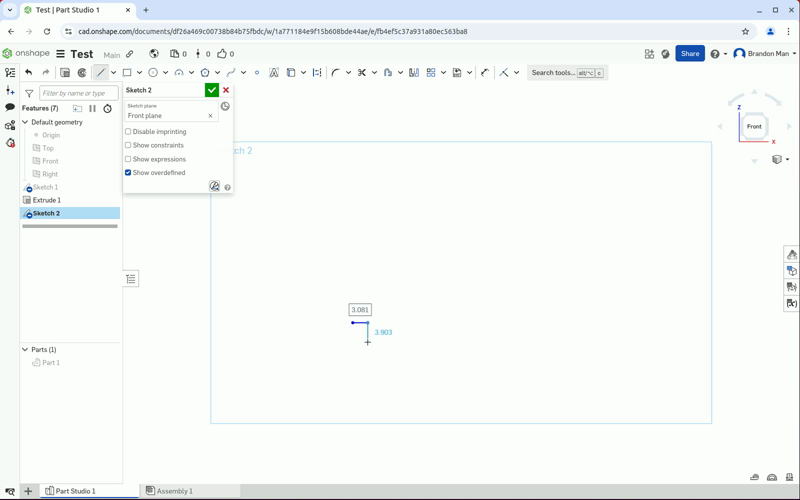
click(367, 341)
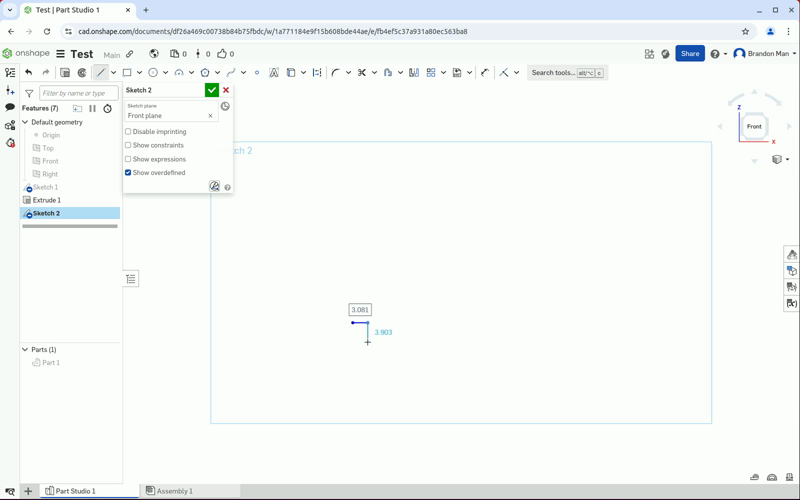
key_up(shift)
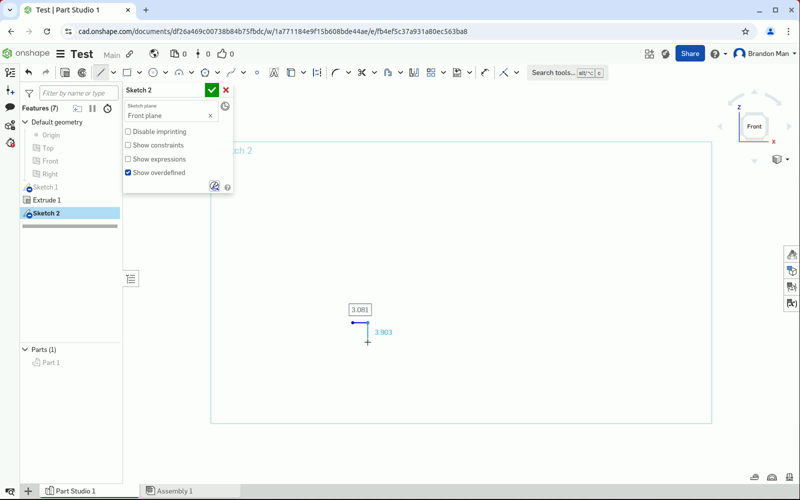
key_down(shift)
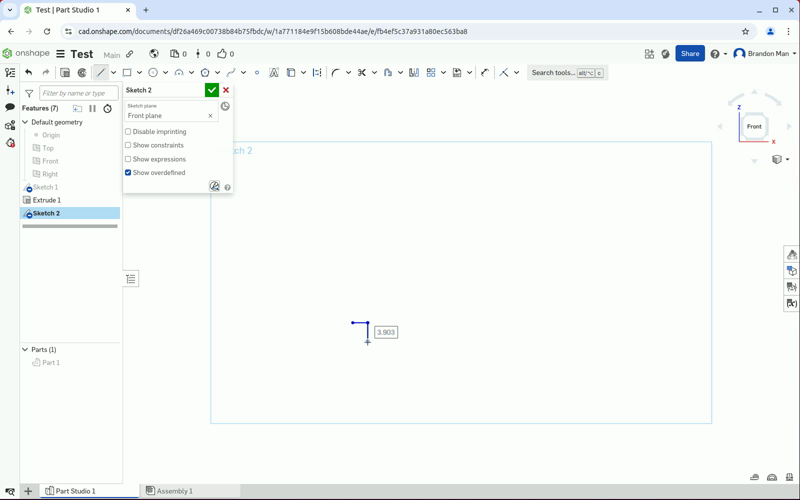
mouse_move(397, 341)
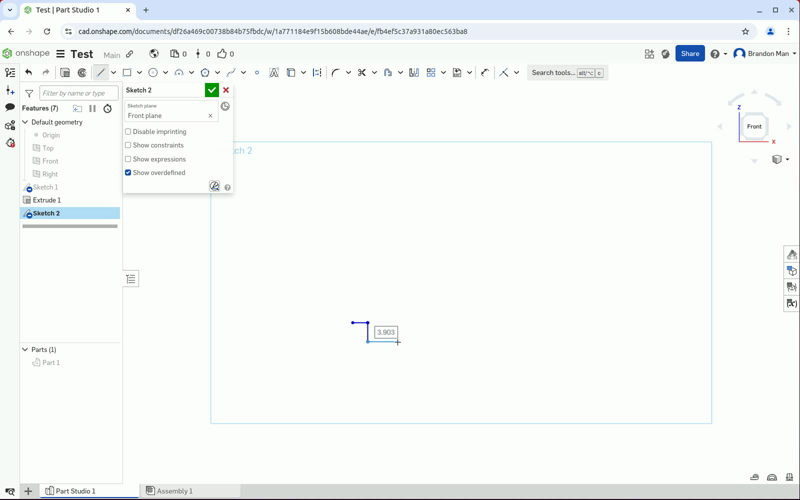
mouse_move(394, 341)
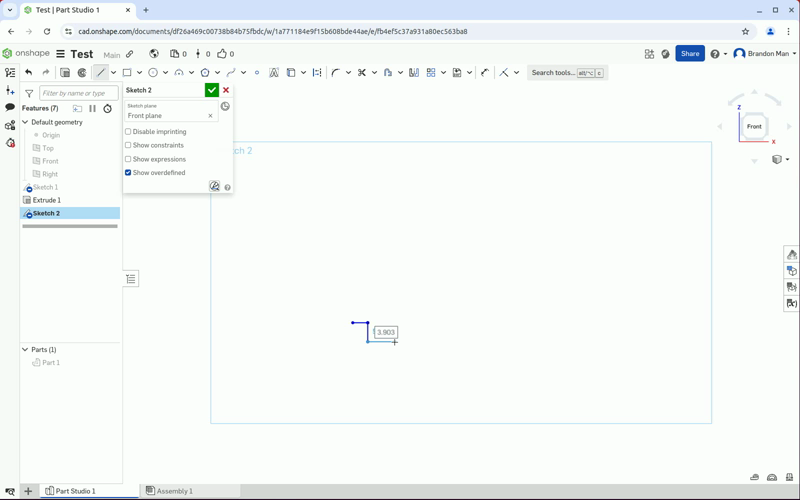
click(394, 341)
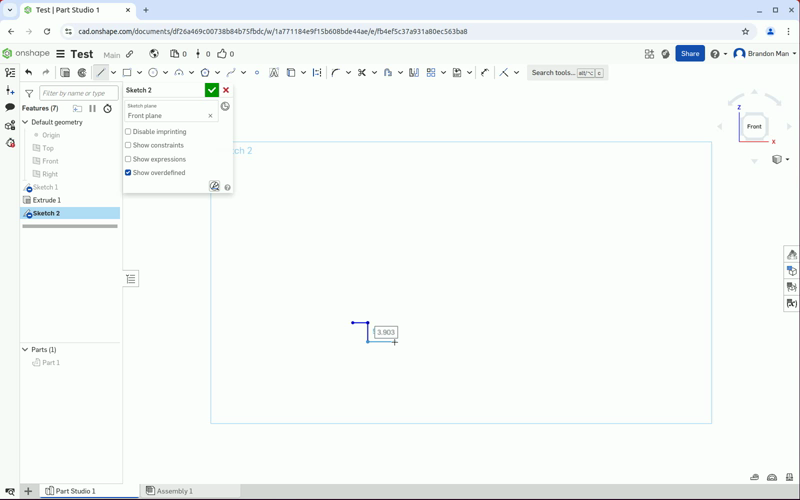
key_up(shift)
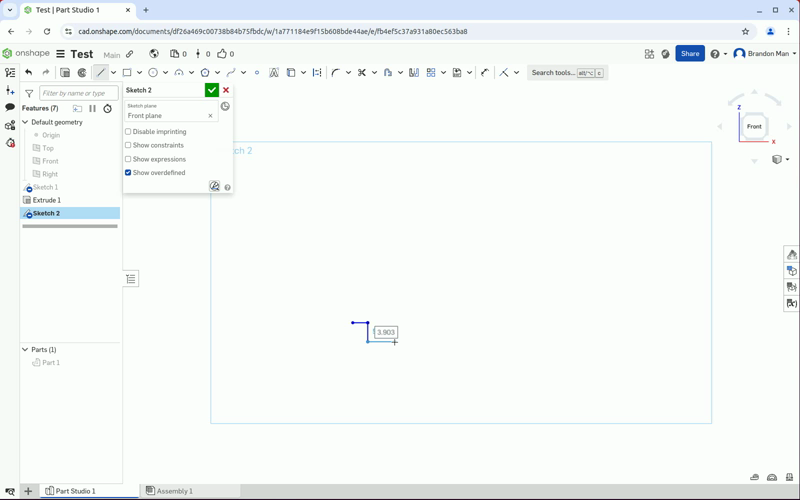
key_down(shift)
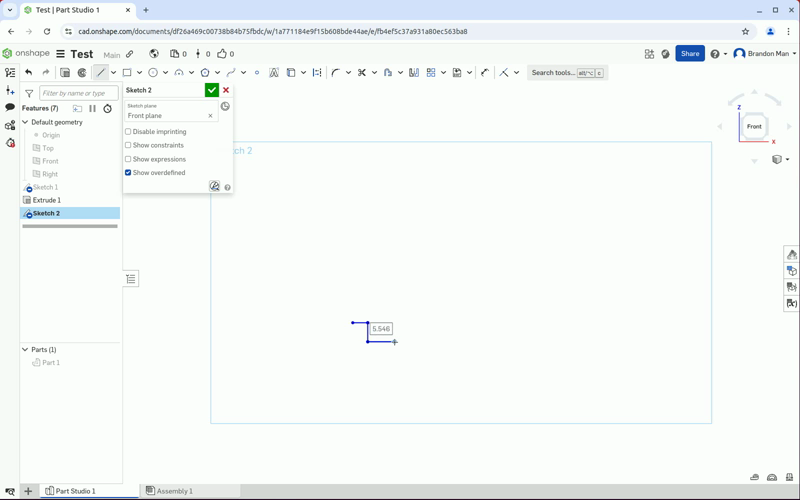
mouse_move(424, 341)
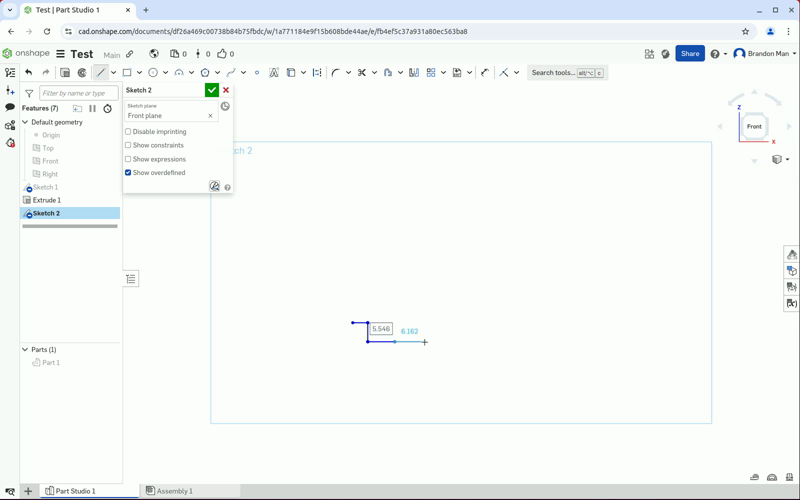
mouse_move(394, 310)
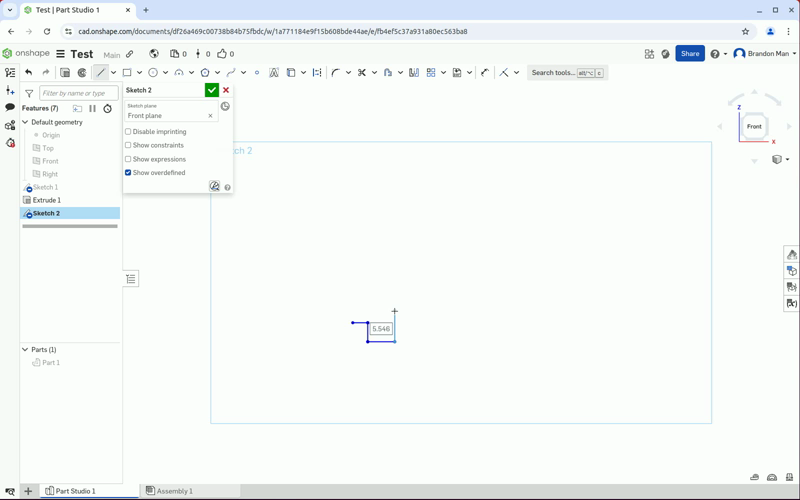
click(394, 310)
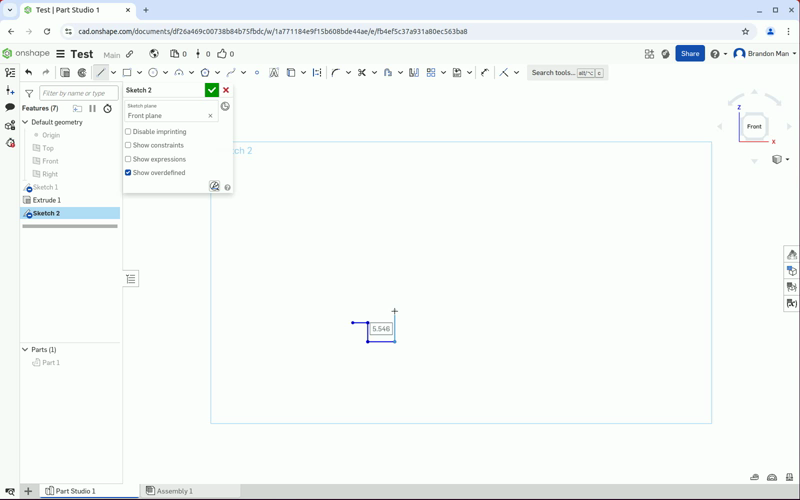
key_up(shift)
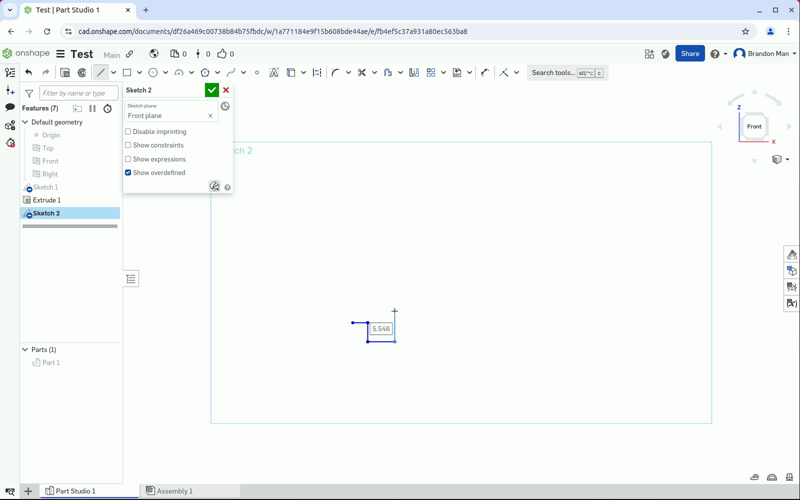
key_down(shift)
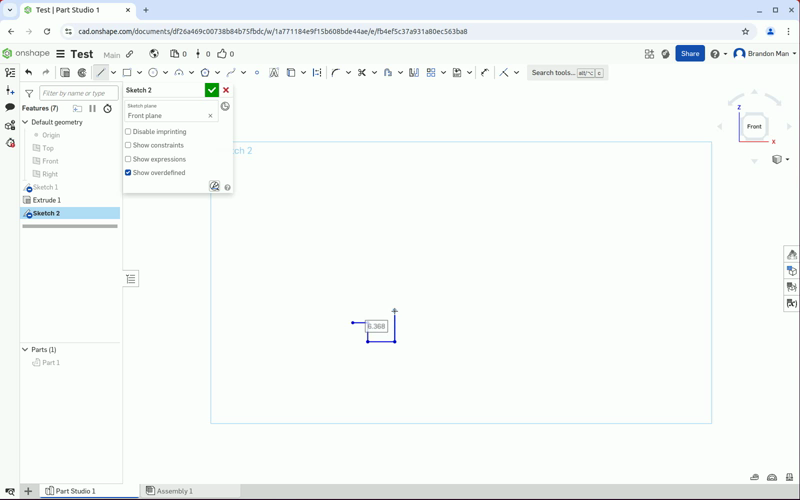
mouse_move(424, 310)
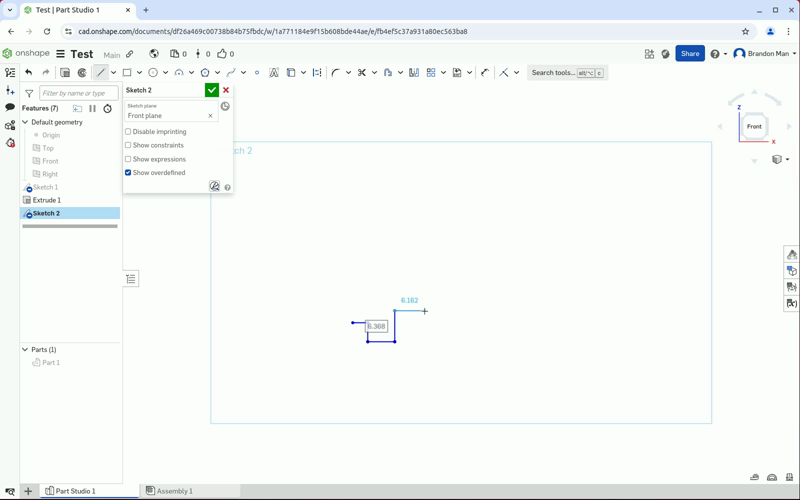
mouse_move(367, 310)
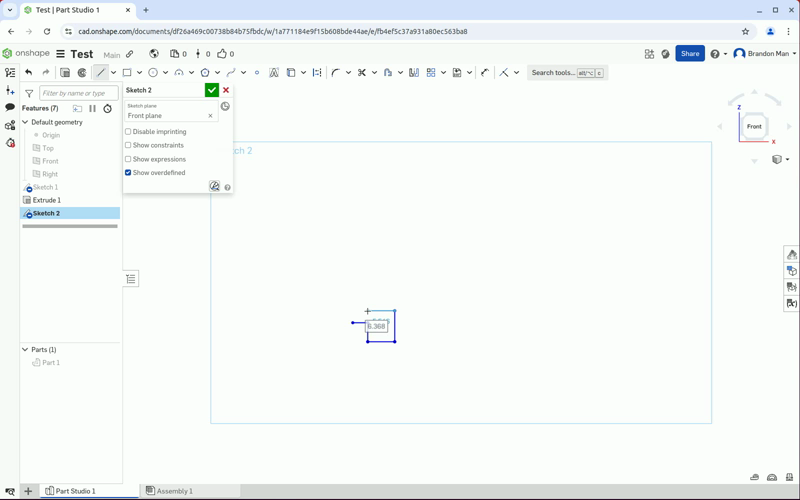
click(367, 310)
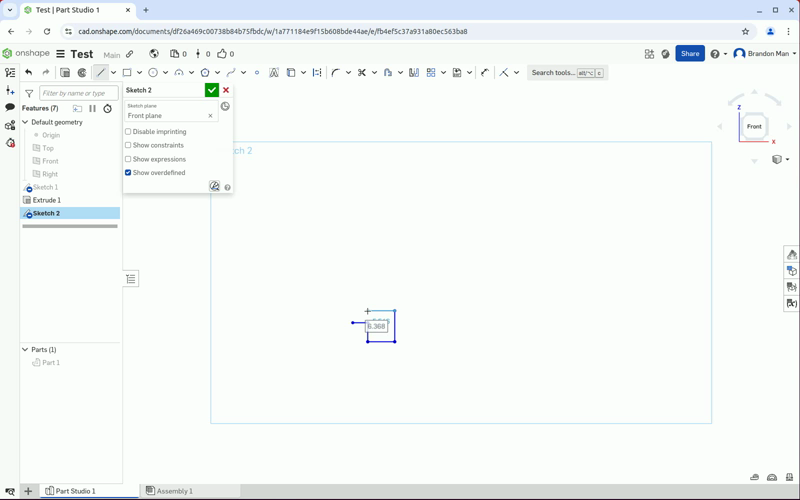
key_up(shift)
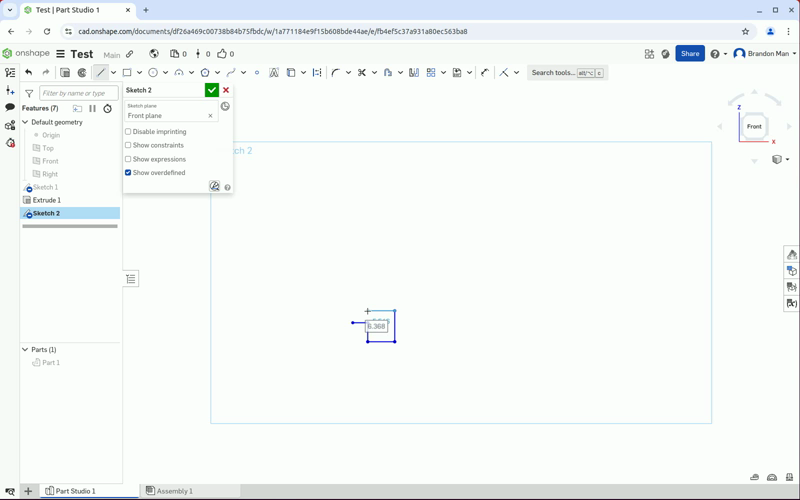
key_down(shift)
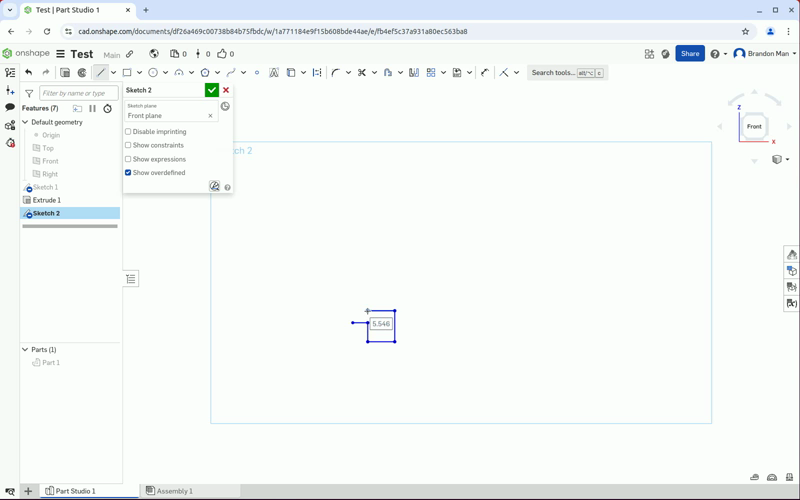
mouse_move(397, 310)
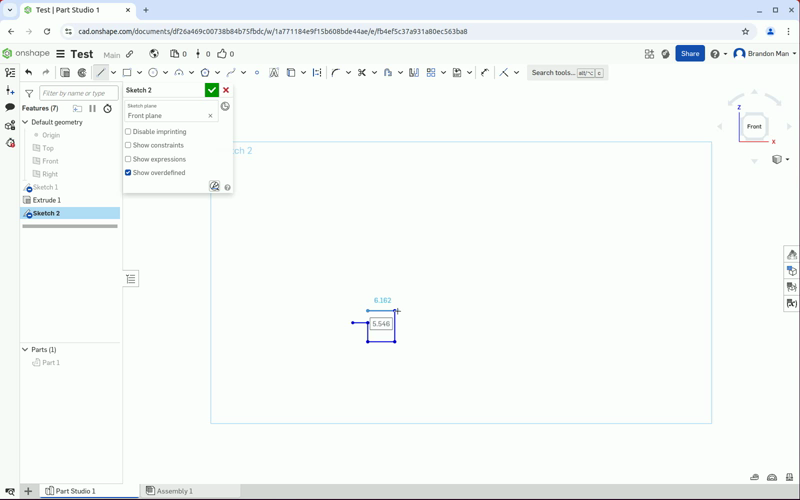
mouse_move(352, 310)
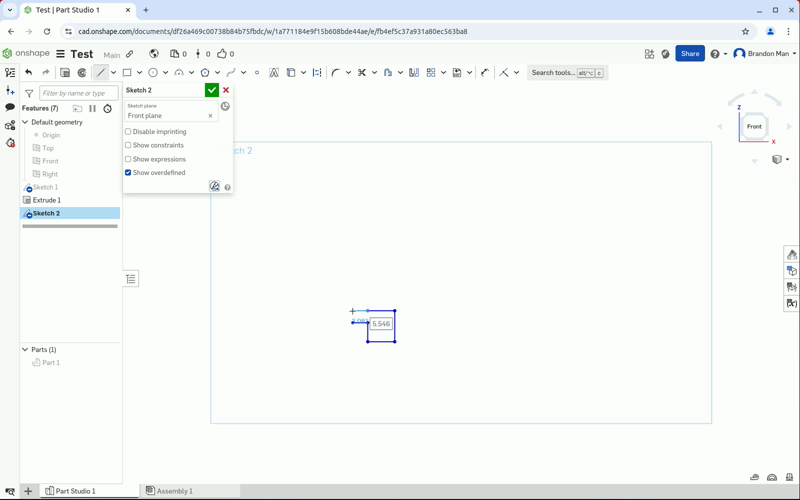
click(352, 310)
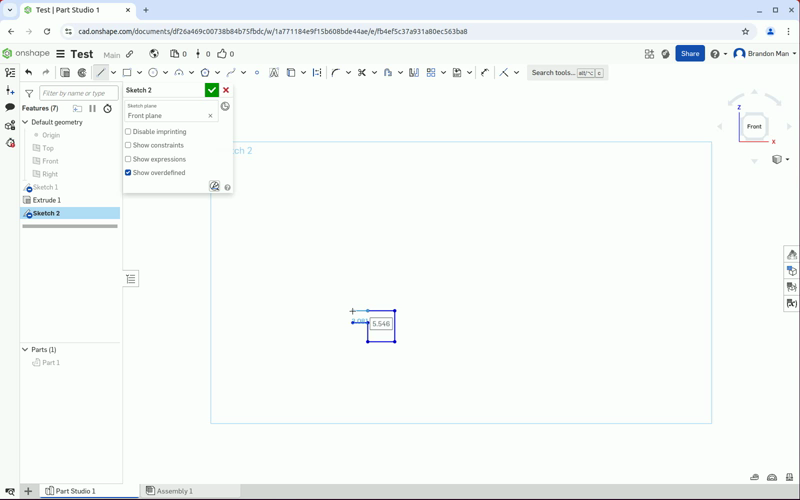
key_up(shift)
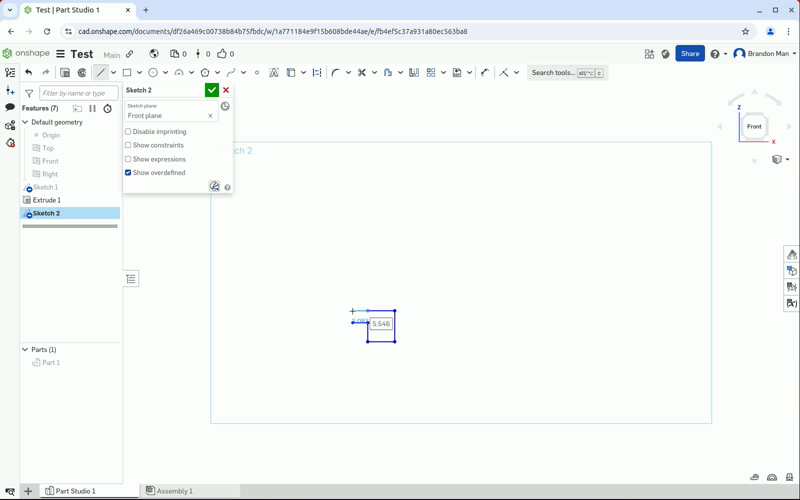
mouse_move(382, 310)
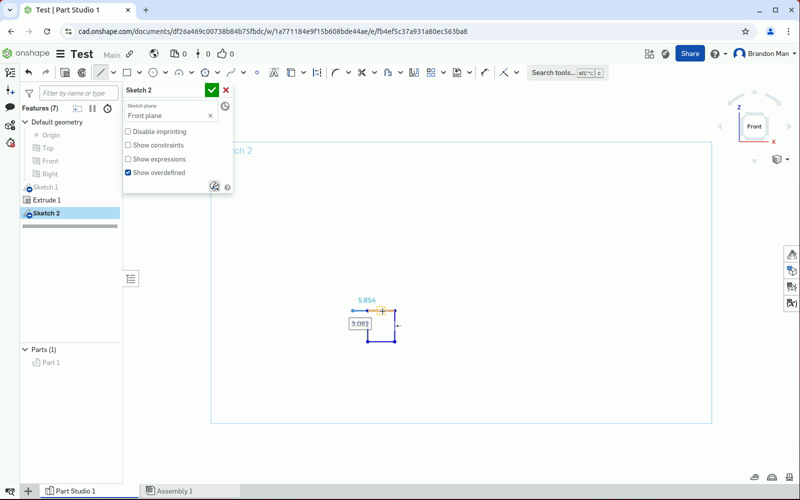
key_down(shift)
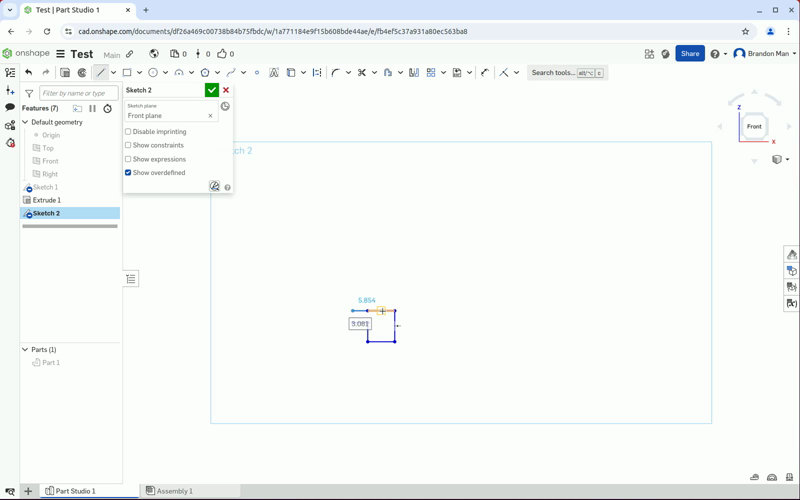
mouse_move(352, 322)
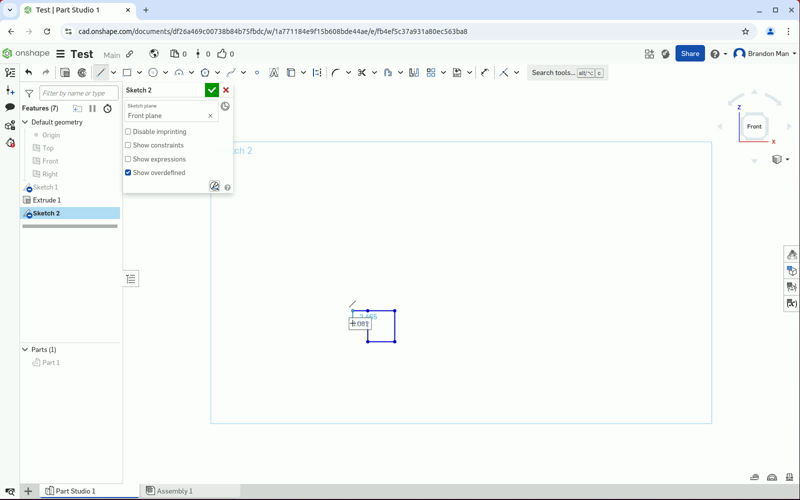
key_up(shift)
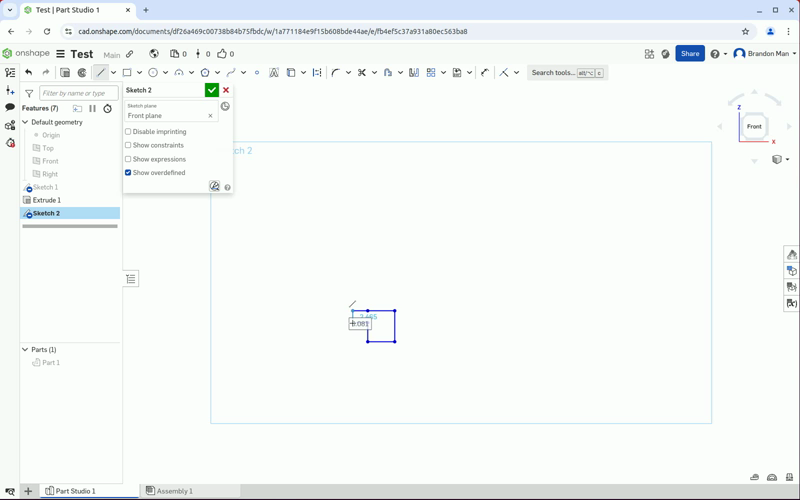
click(352, 322)
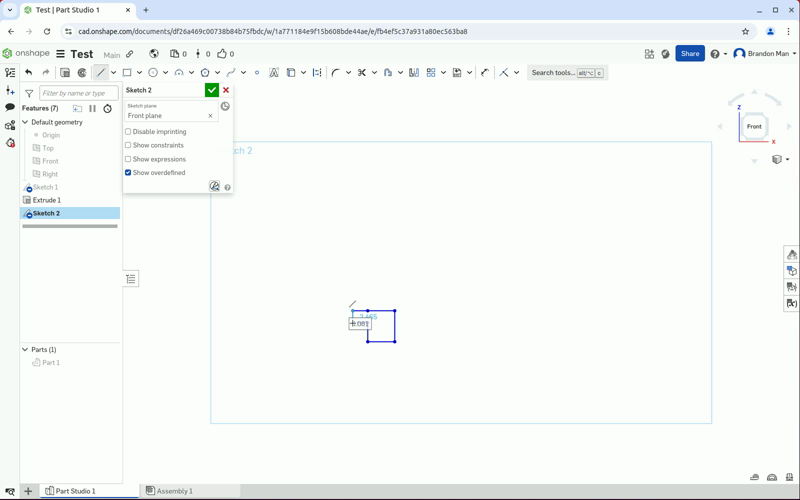
key(esc)
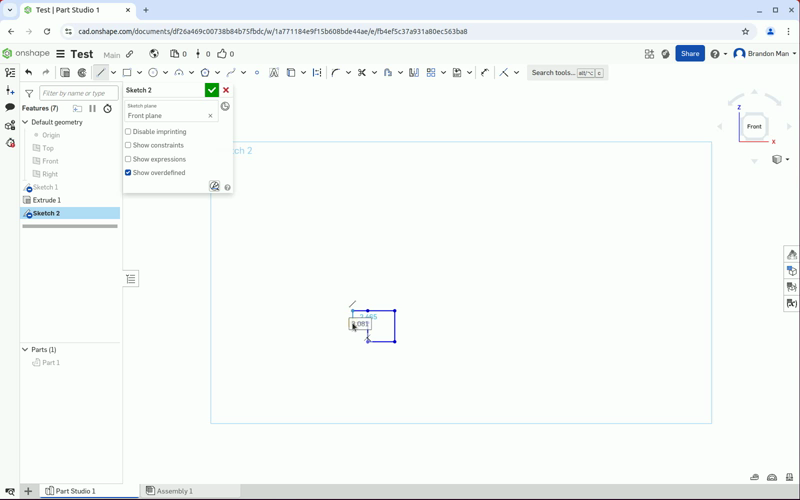
mouse_move(379, 340)
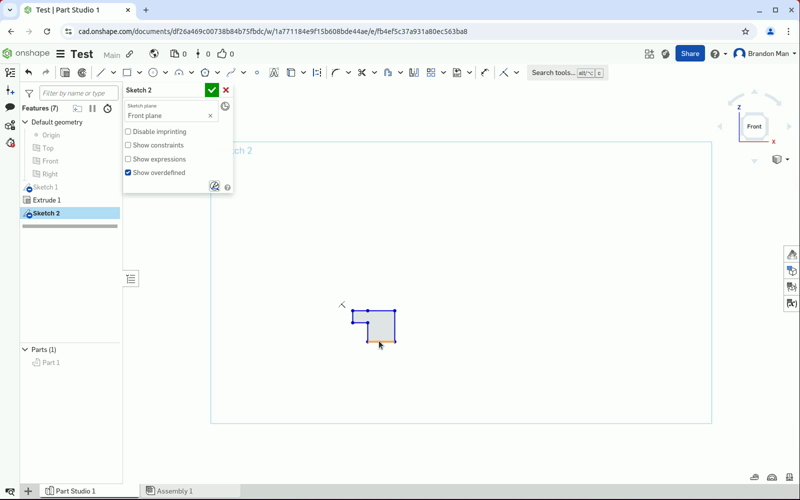
scroll(6)
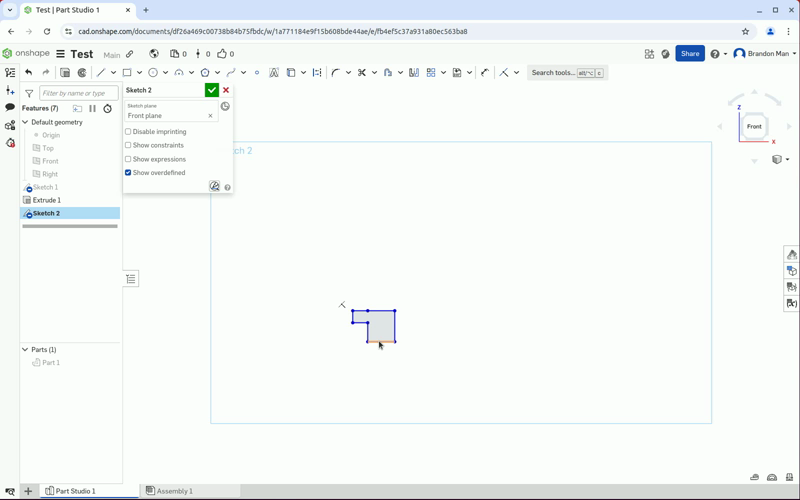
scroll(6)
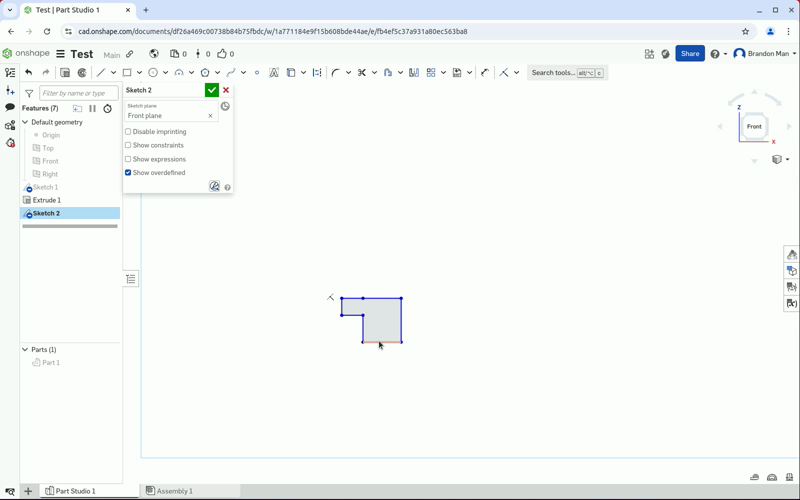
scroll(6)
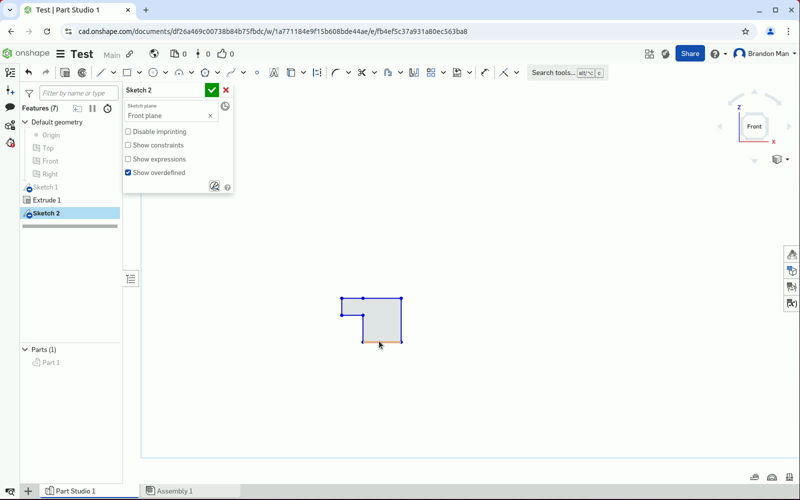
scroll(6)
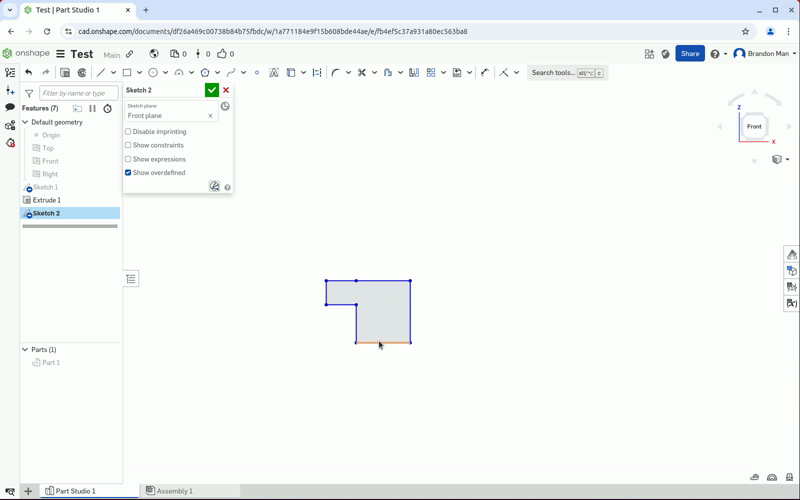
scroll(6)
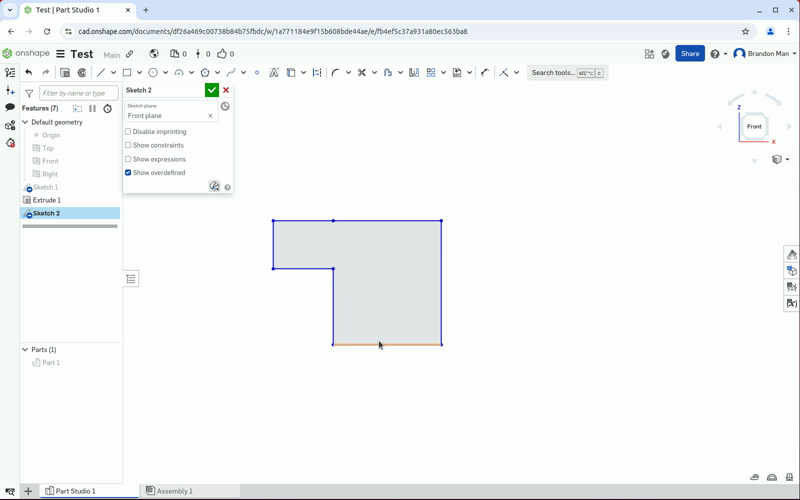
scroll(6)
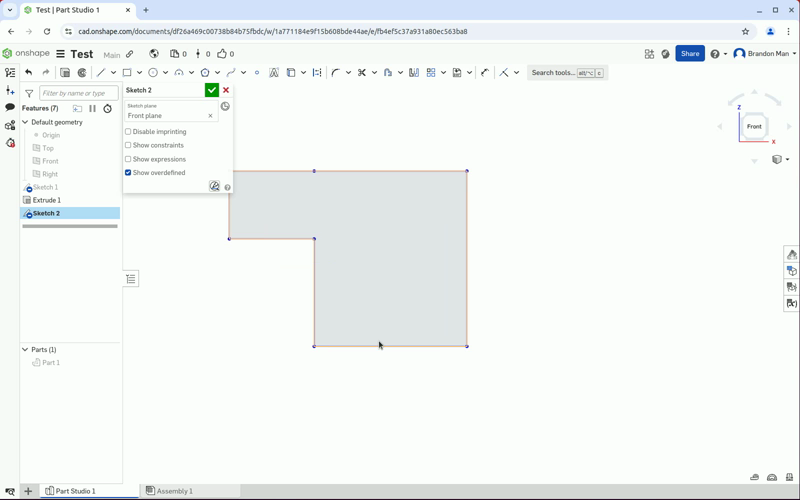
scroll(6)
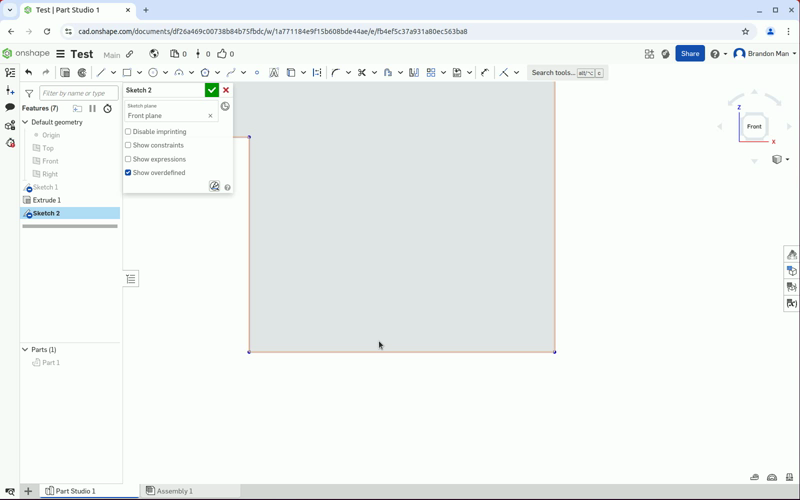
click(379, 340)
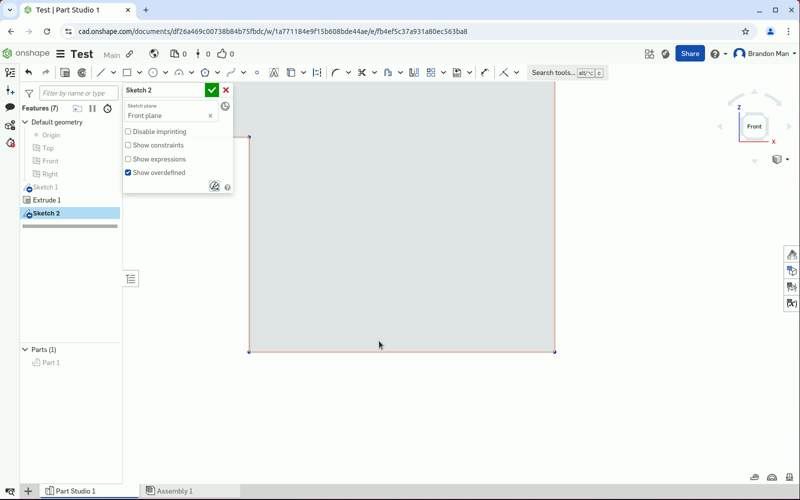
scroll(-6)
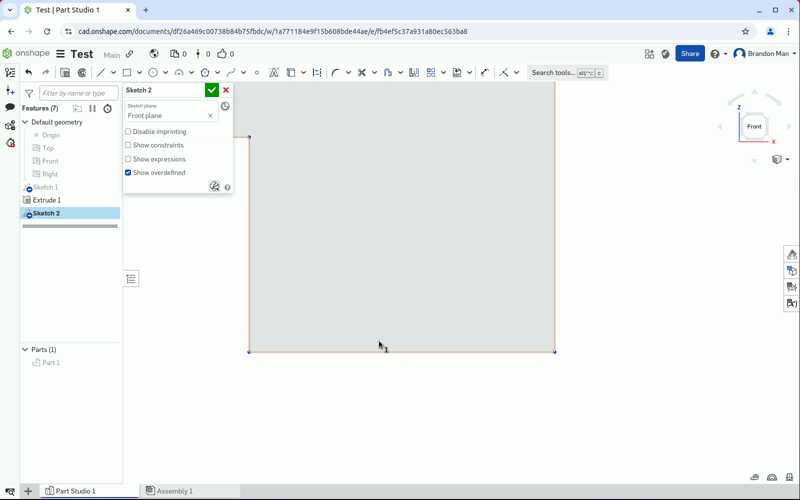
scroll(-6)
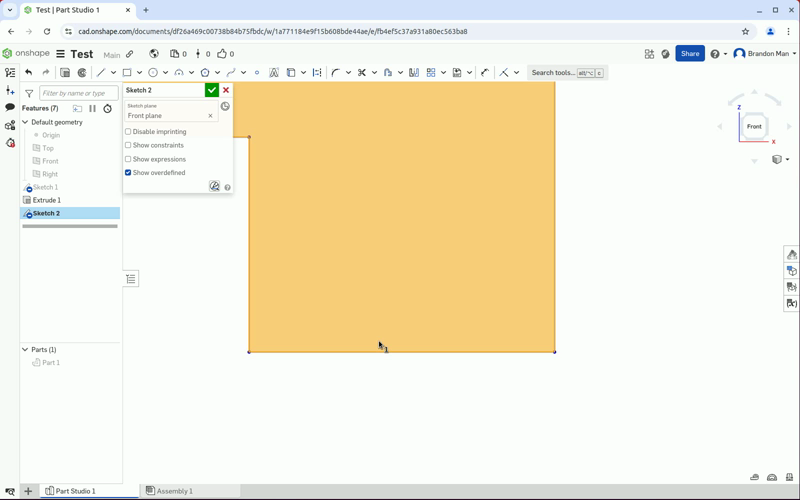
scroll(-6)
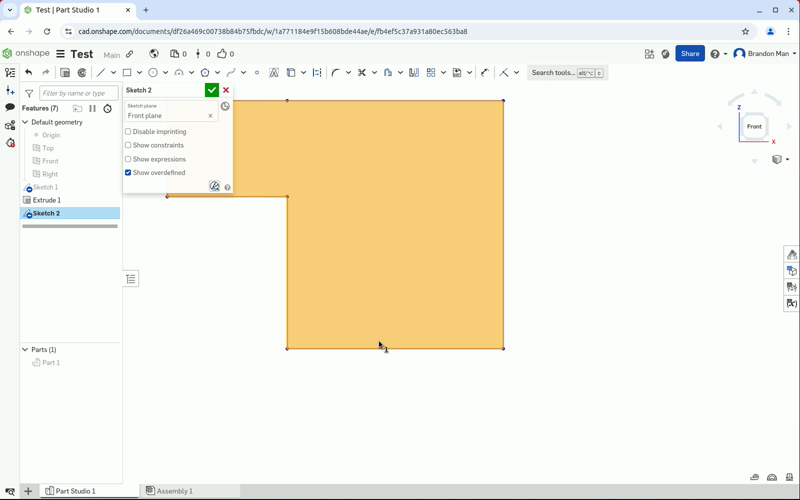
scroll(-6)
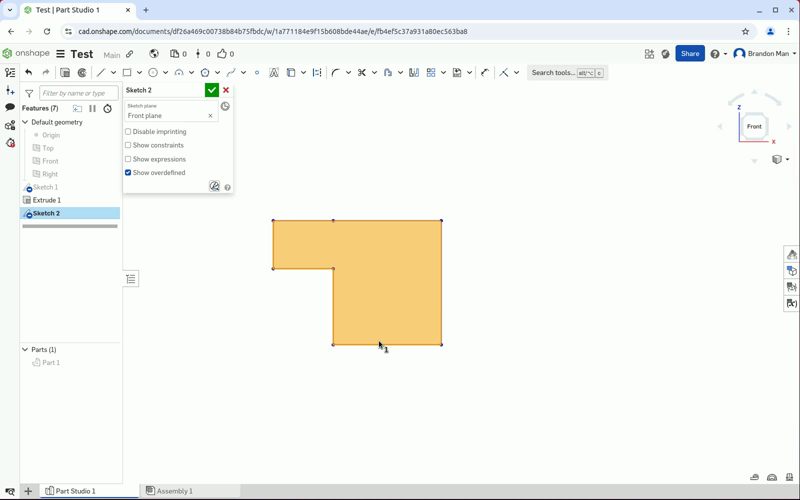
scroll(-6)
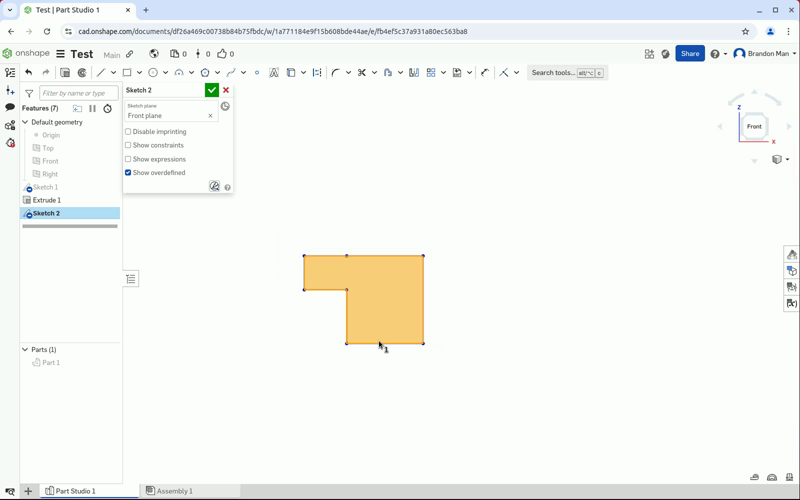
scroll(-6)
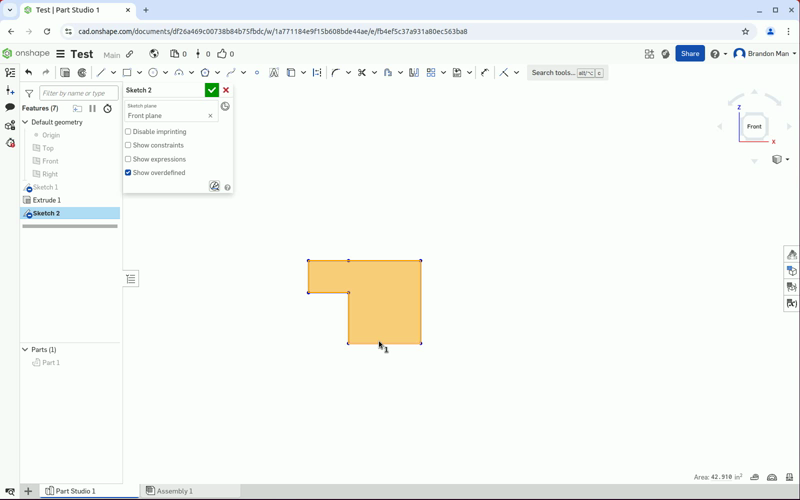
scroll(-6)
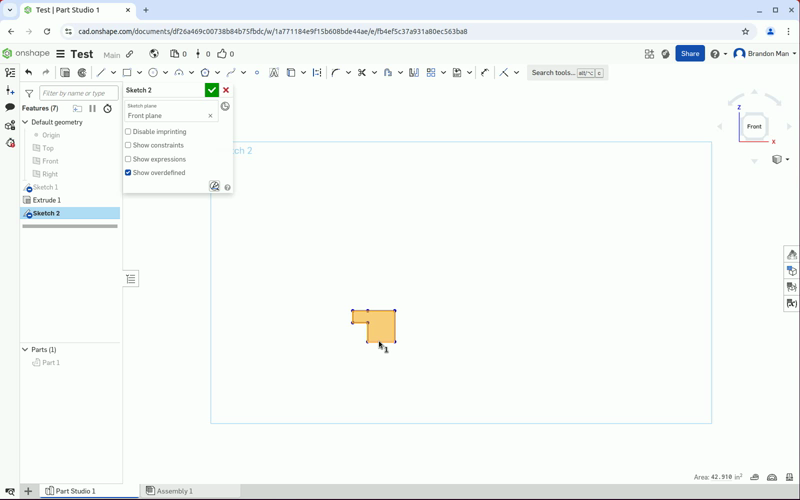
mouse_move(73, 352)
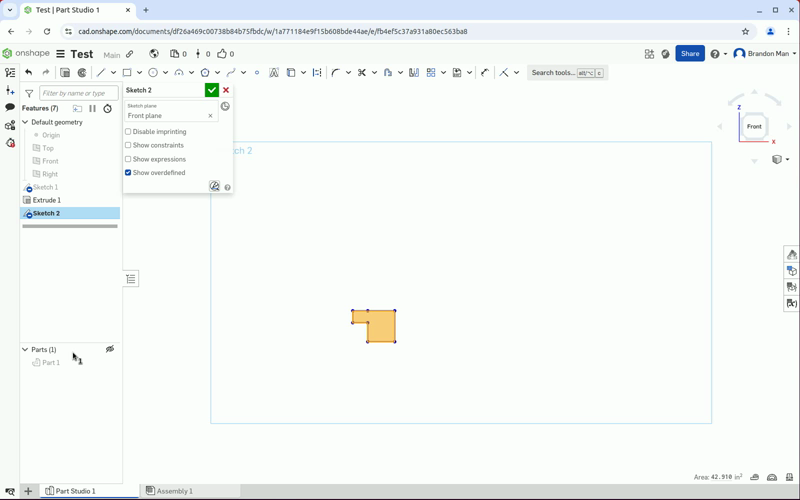
key(shift+y)
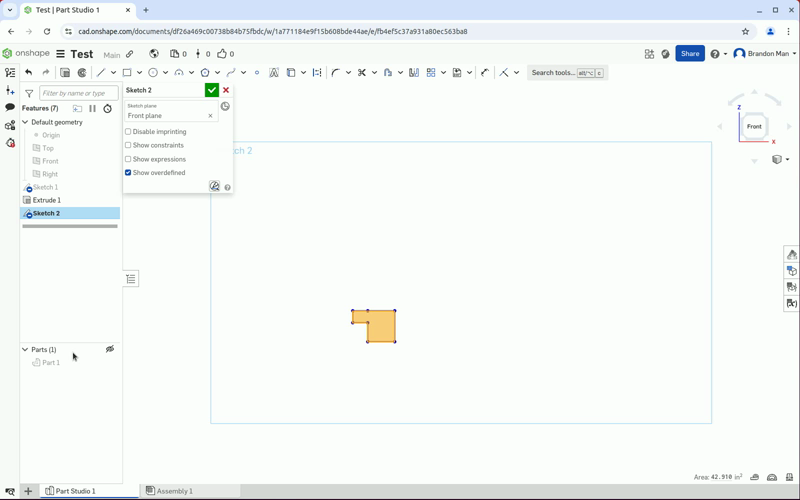
key(shift+e)
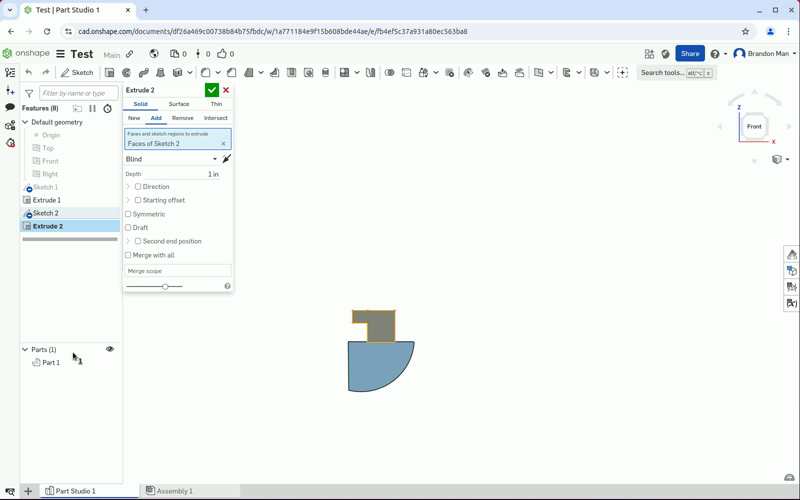
mouse_move(143, 106)
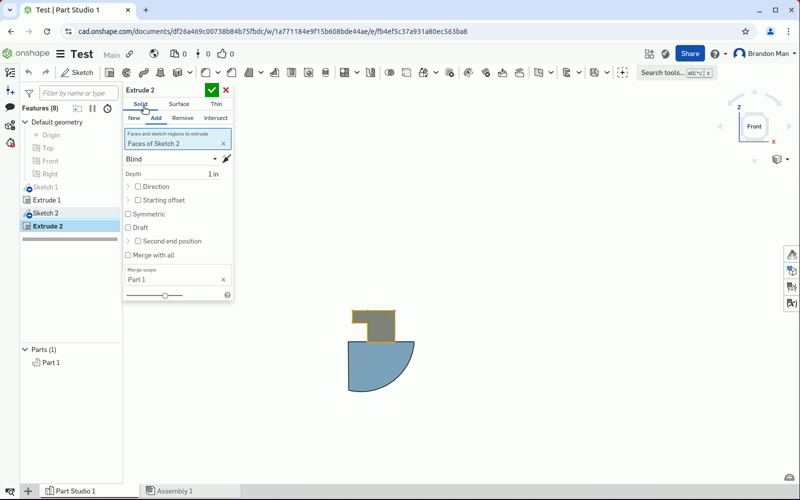
click(143, 106)
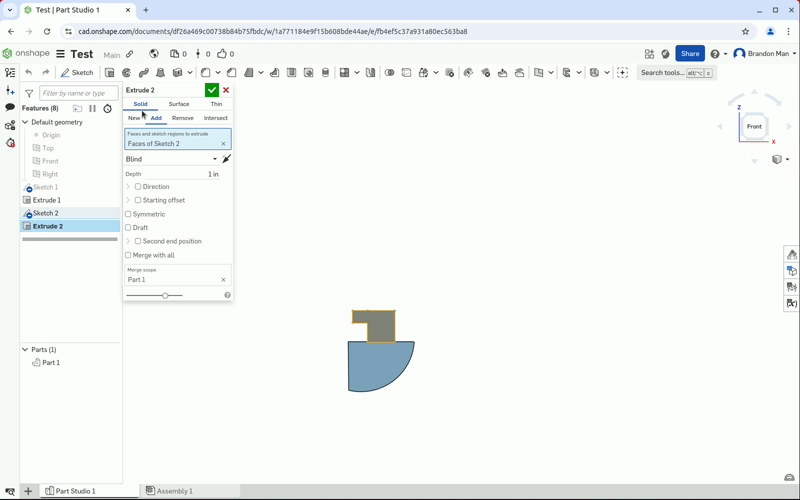
mouse_move(137, 120)
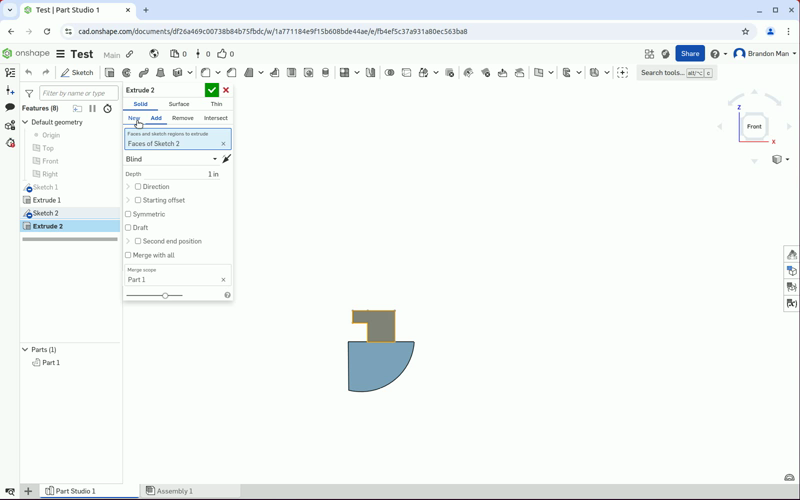
click(137, 120)
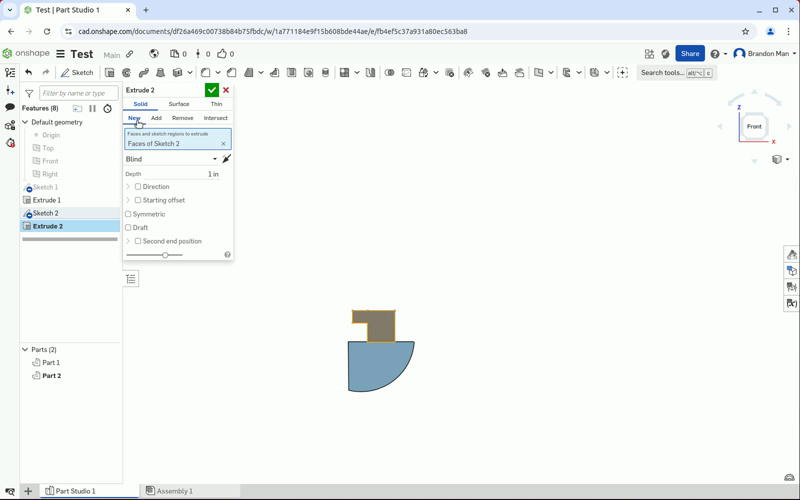
key(tab, 4)
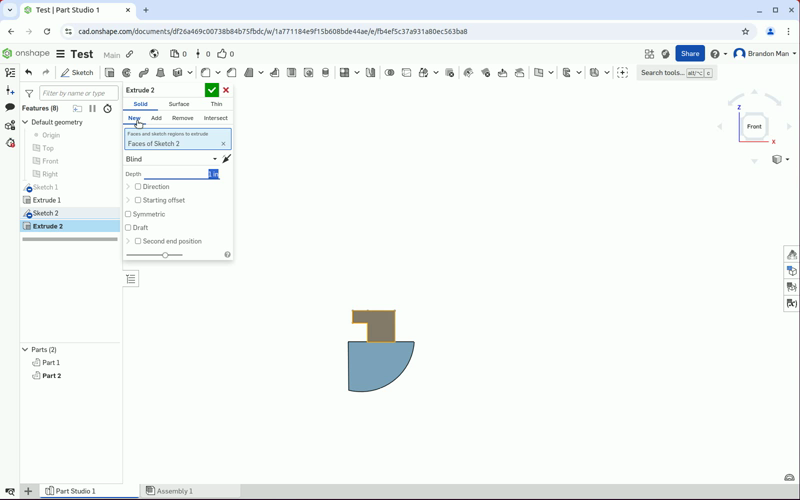
text(23.108)
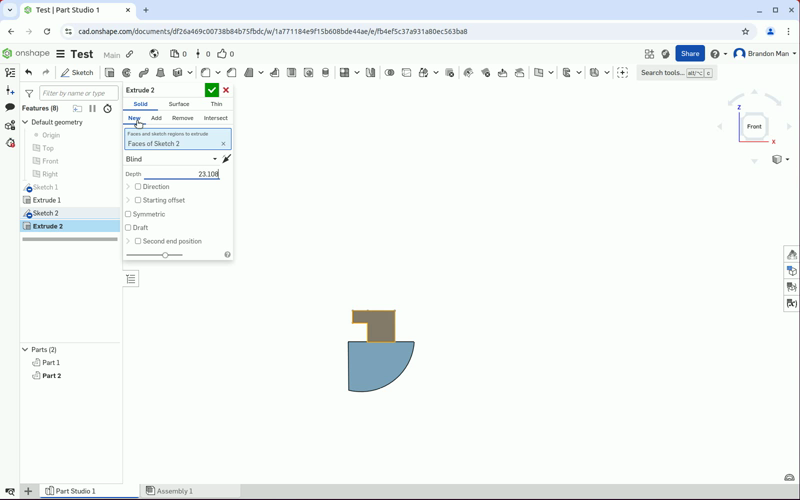
key(enter)
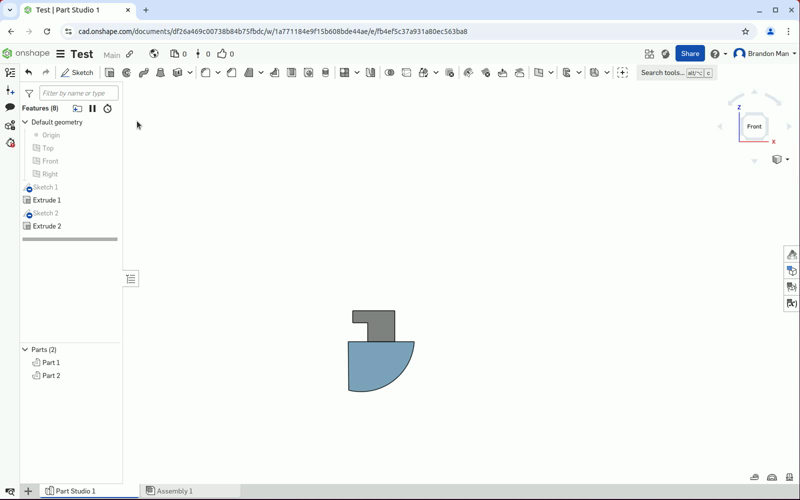
key(shift+h)
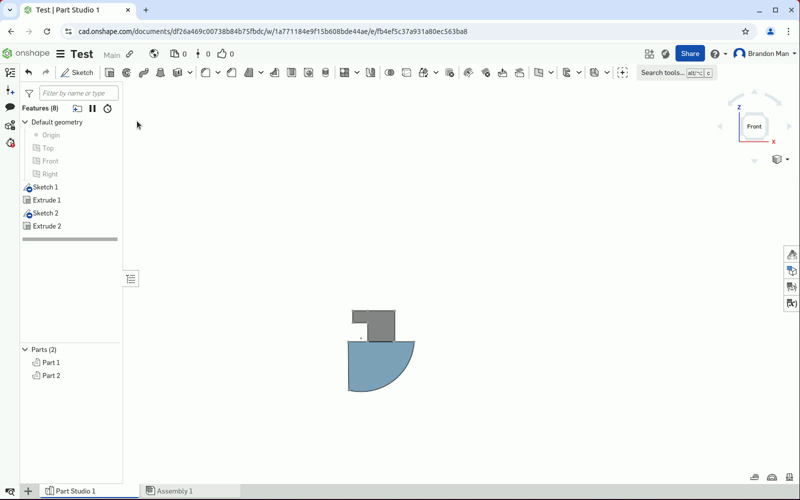
key(shift+h)
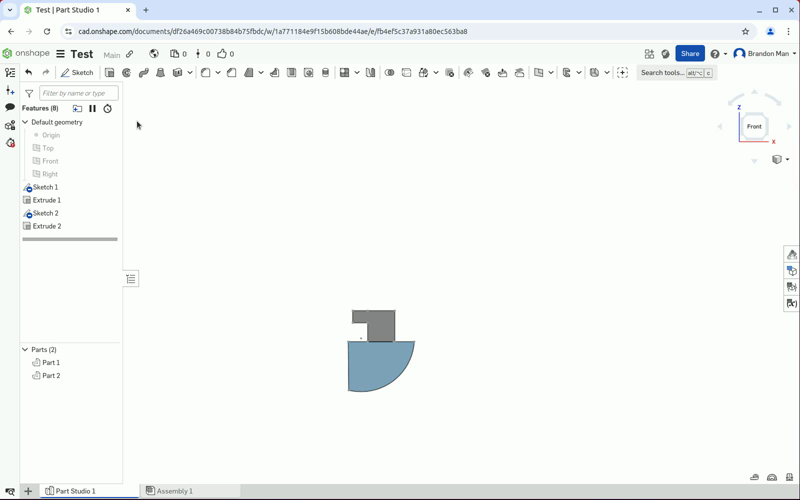
key(shift+7)
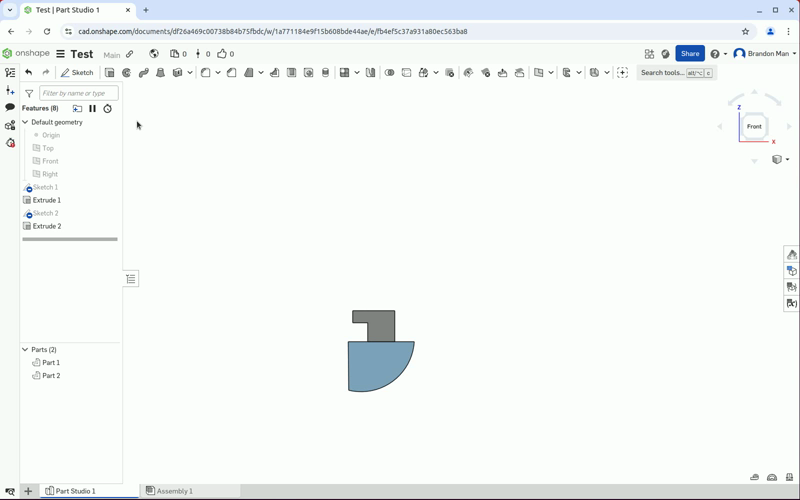
key(left, 2)
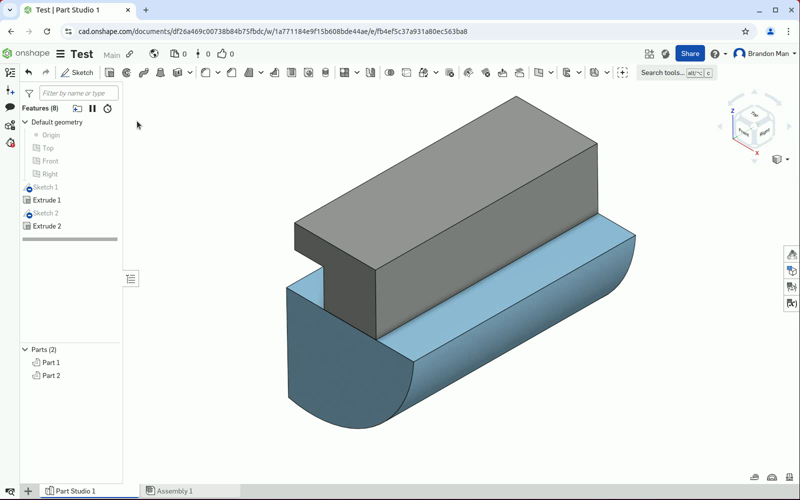
key(down, 2)
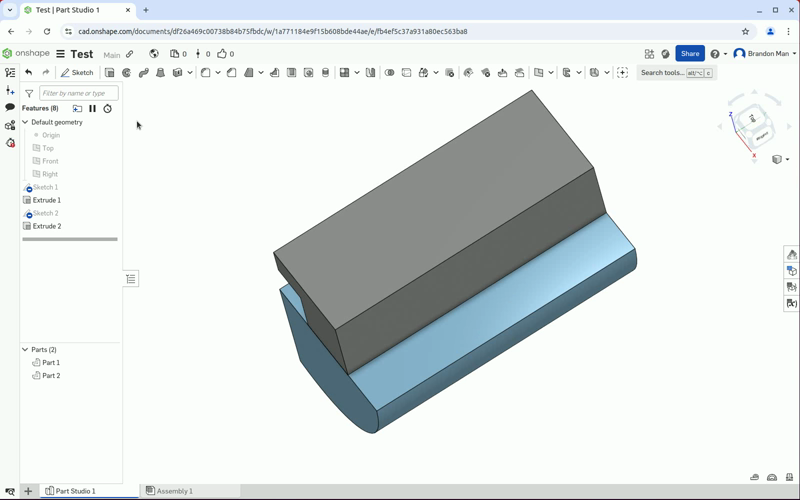
key(up, 2)
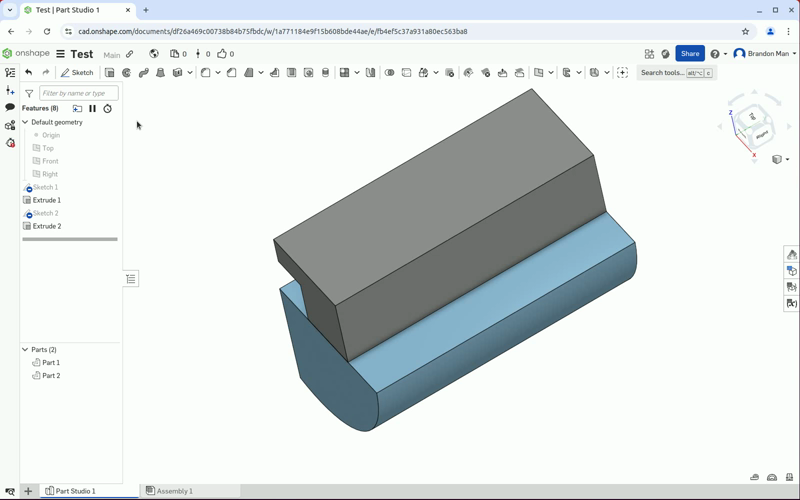
key(right, 2)
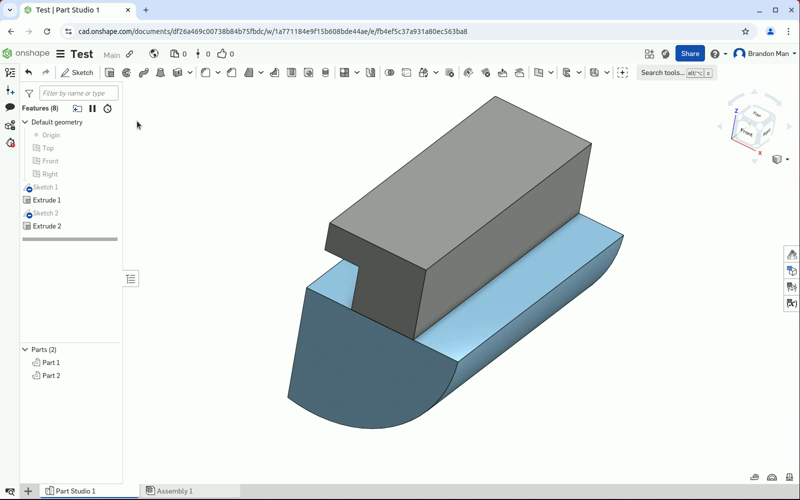
mouse_move(73, 189)
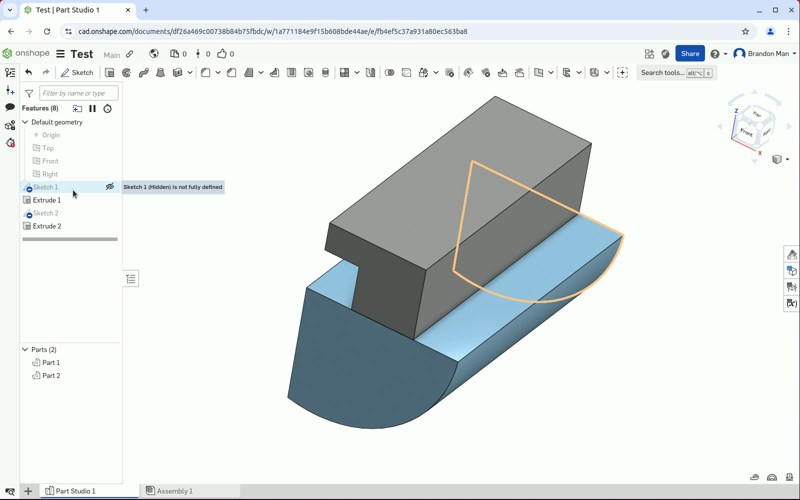
click(73, 189)